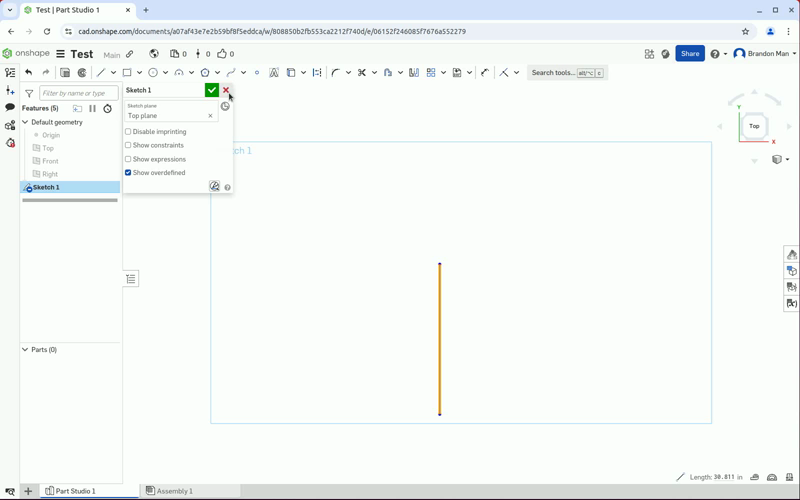
key(shift+h)
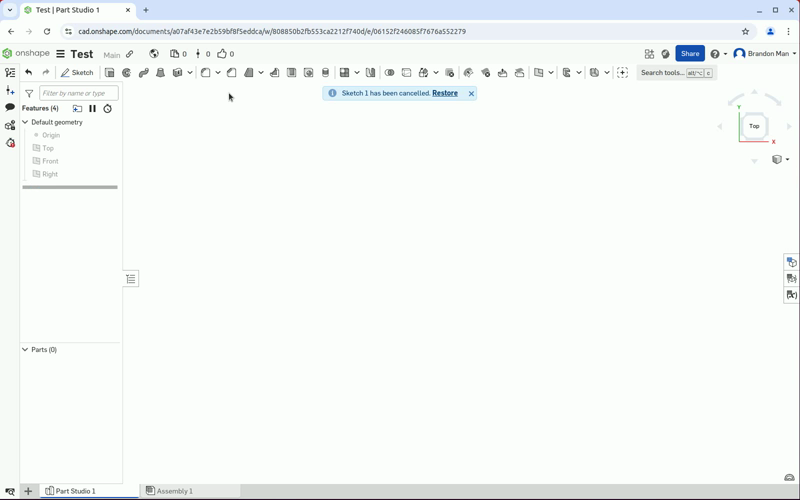
mouse_move(73, 352)
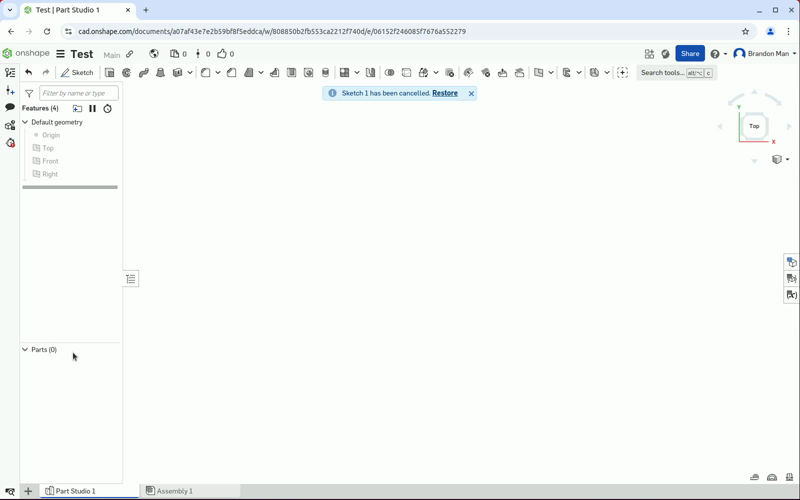
key(y)
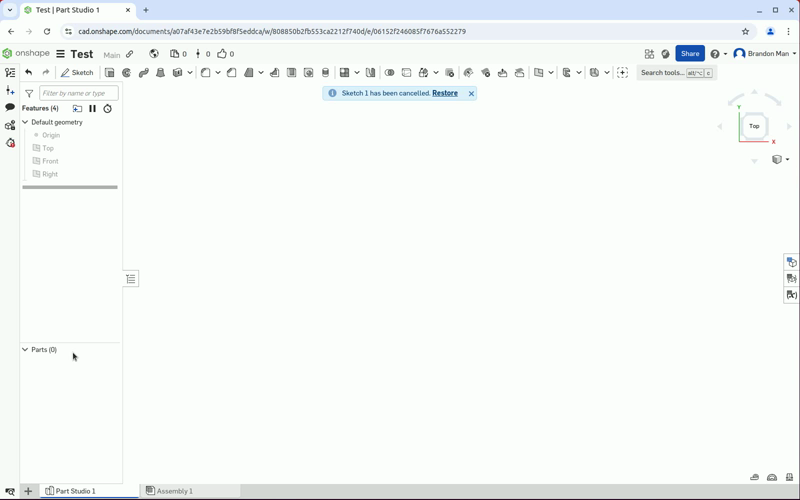
key(shift+p)
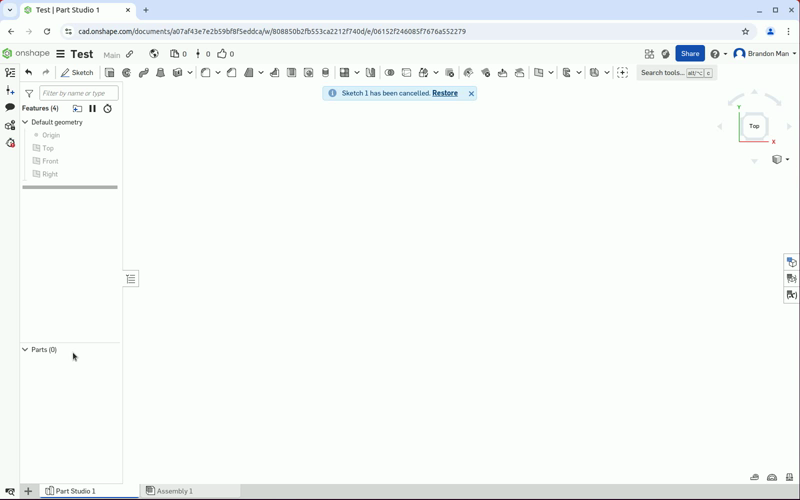
key(space)
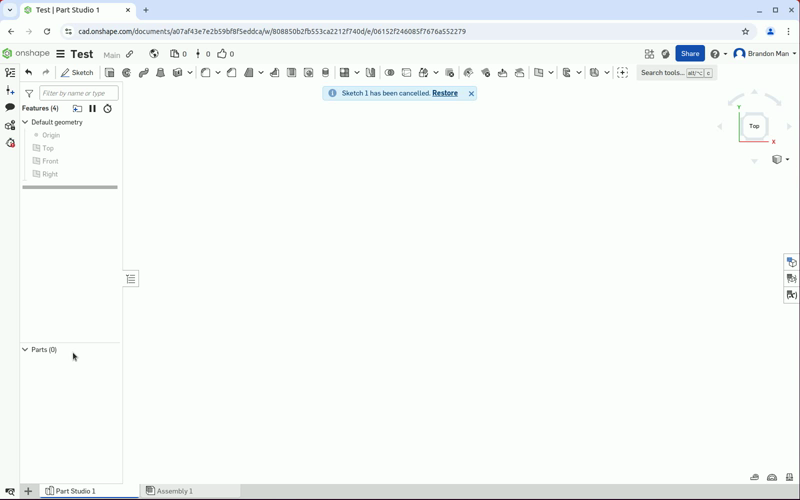
key_down(shift)
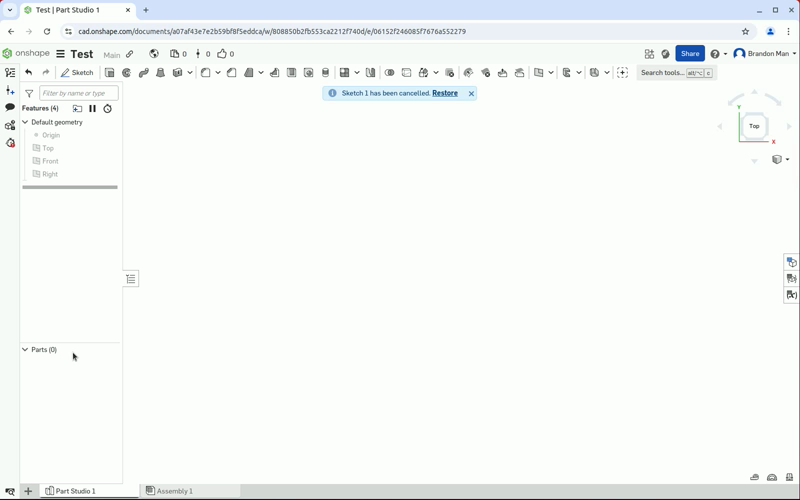
key(up)
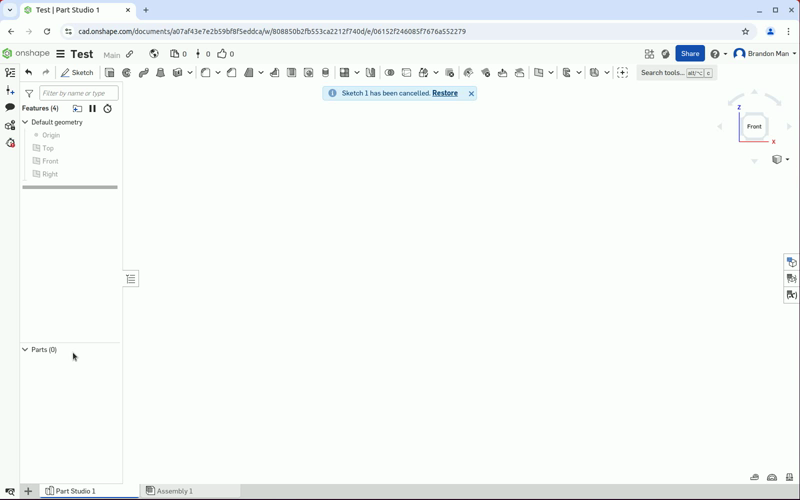
key_up(shift)
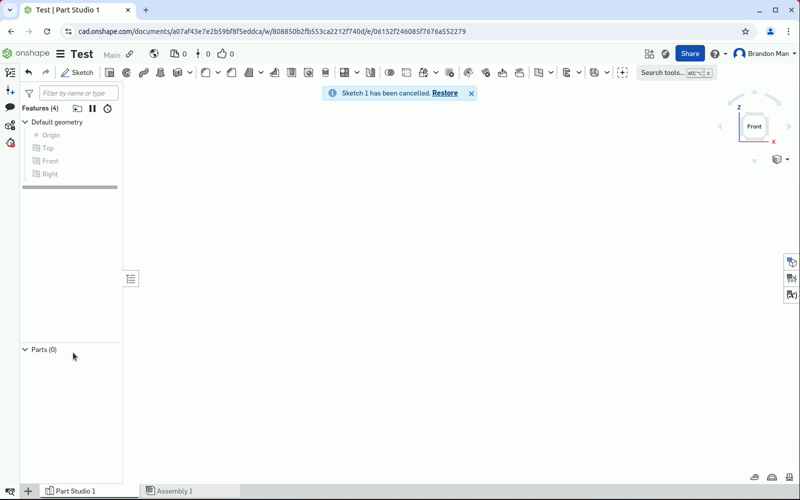
mouse_move(73, 352)
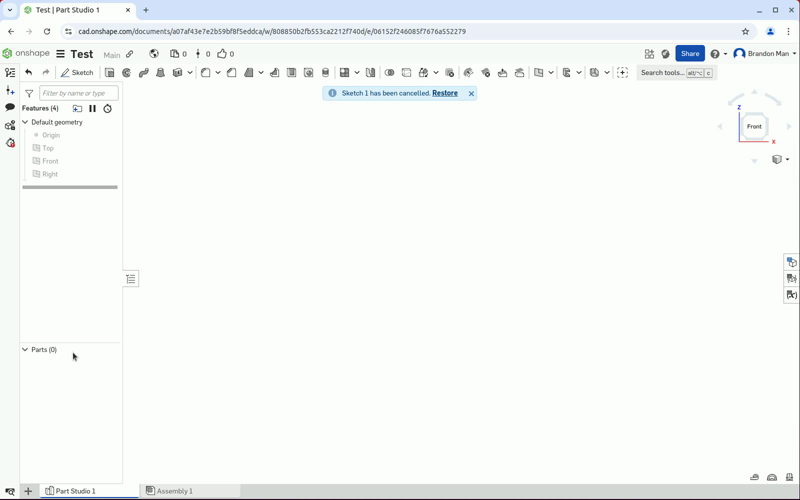
key(shift+y)
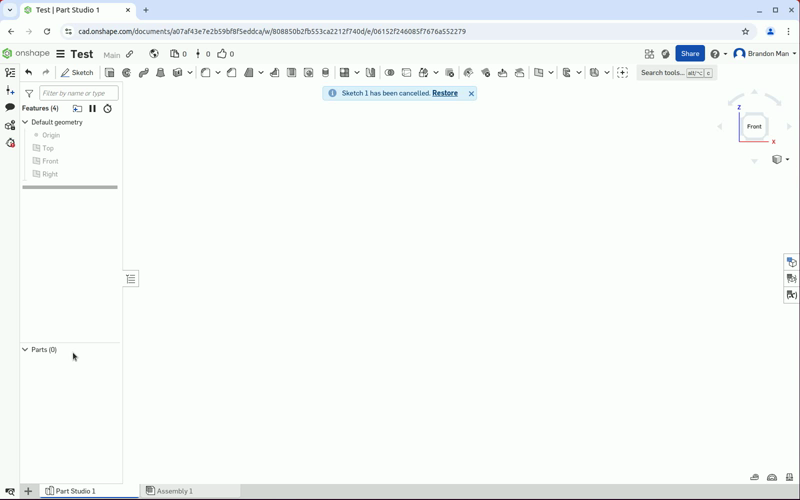
key(shift+s)
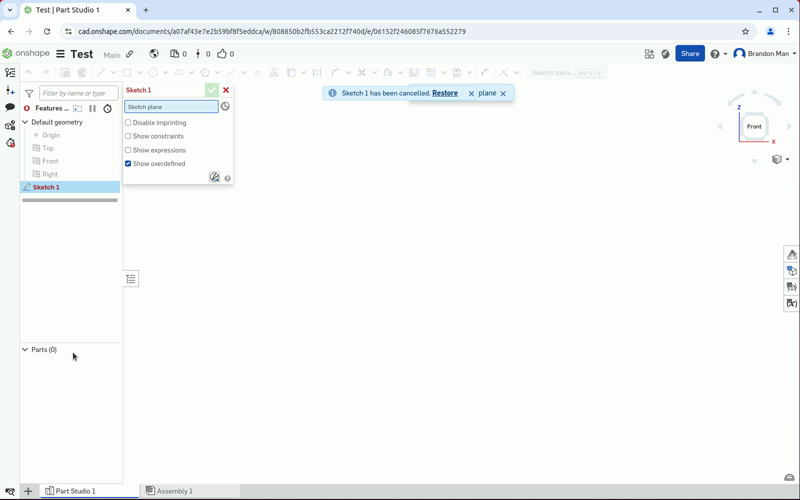
mouse_move(73, 163)
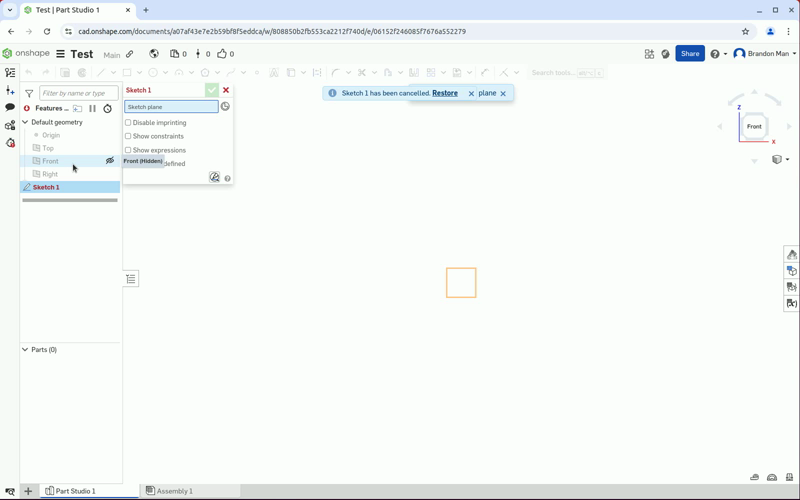
click(73, 163)
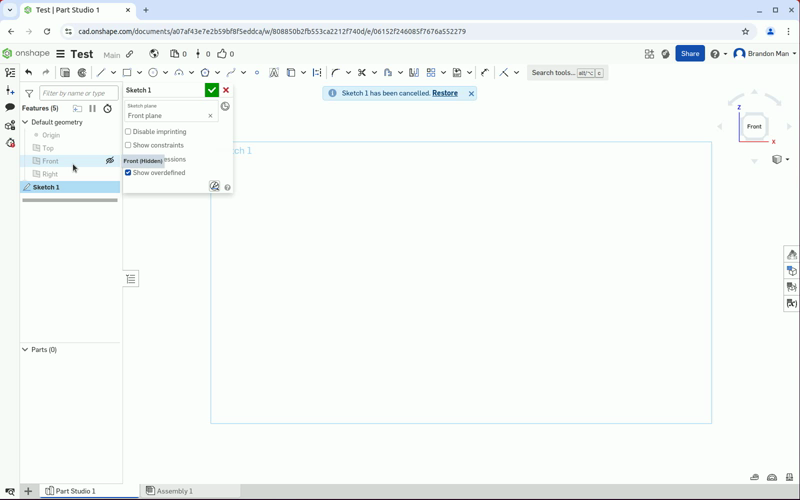
mouse_move(73, 352)
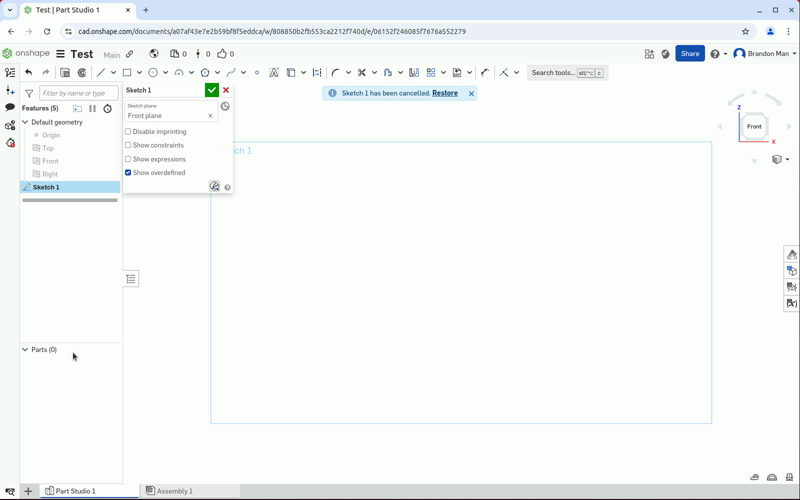
key(y)
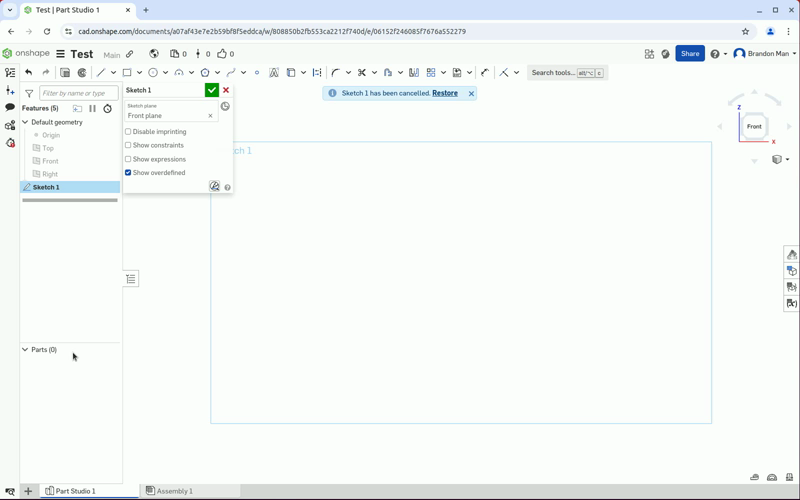
key(l)
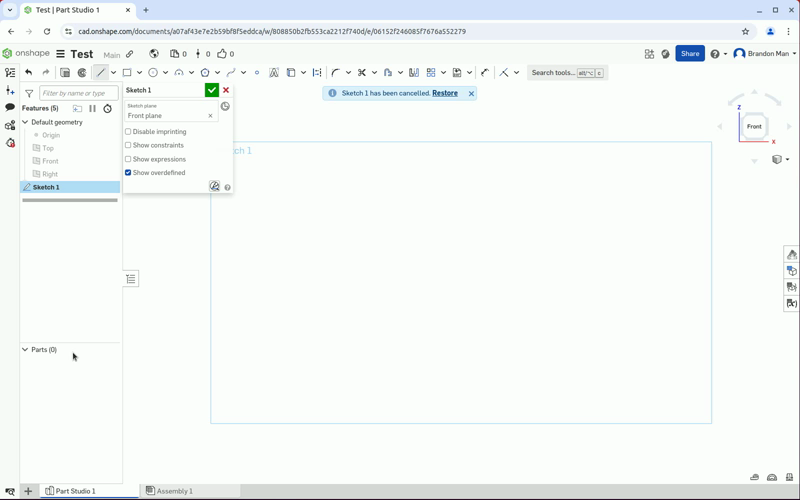
key_down(shift)
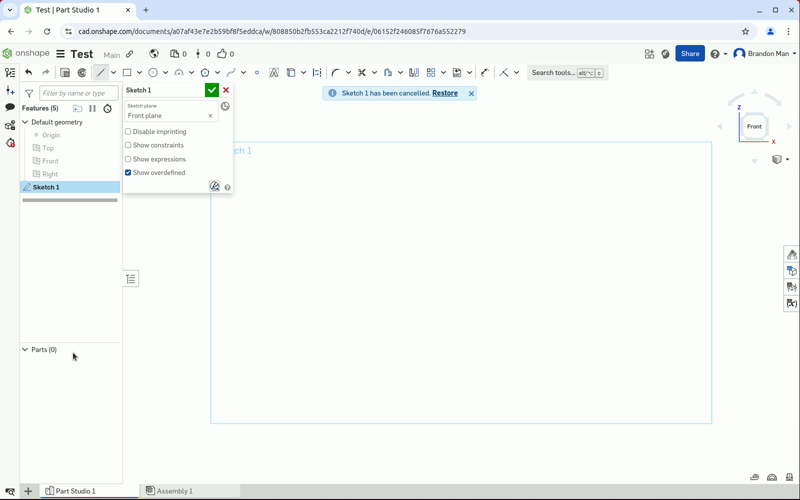
mouse_move(348, 282)
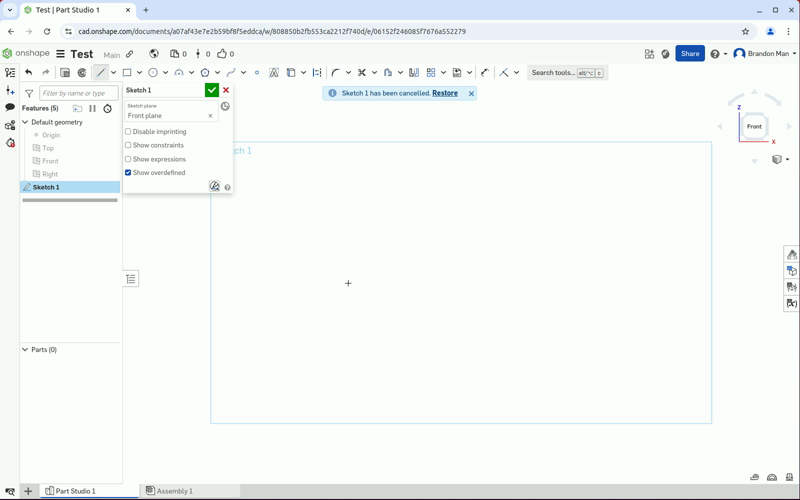
click(348, 282)
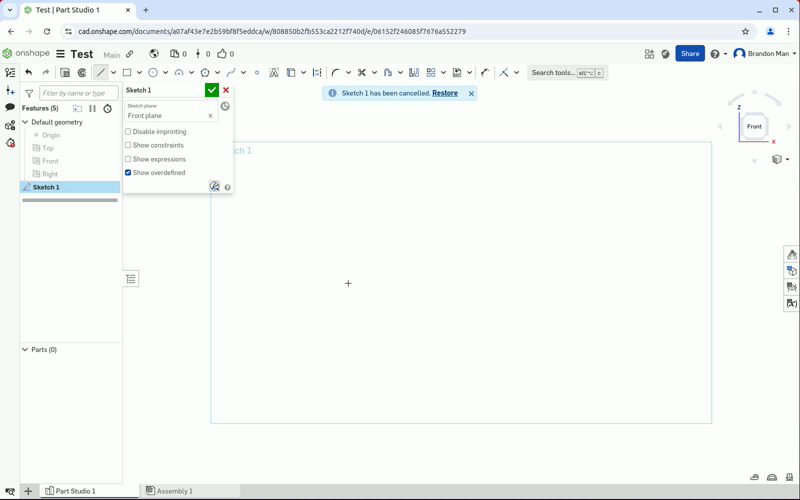
key_up(shift)
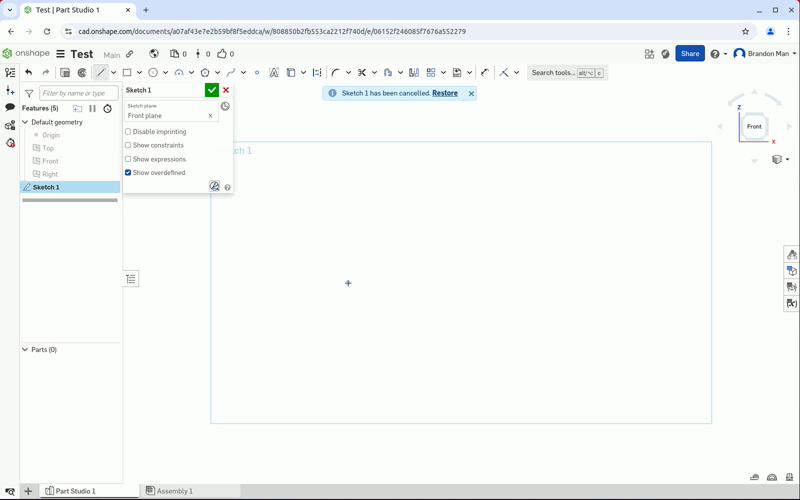
key_down(shift)
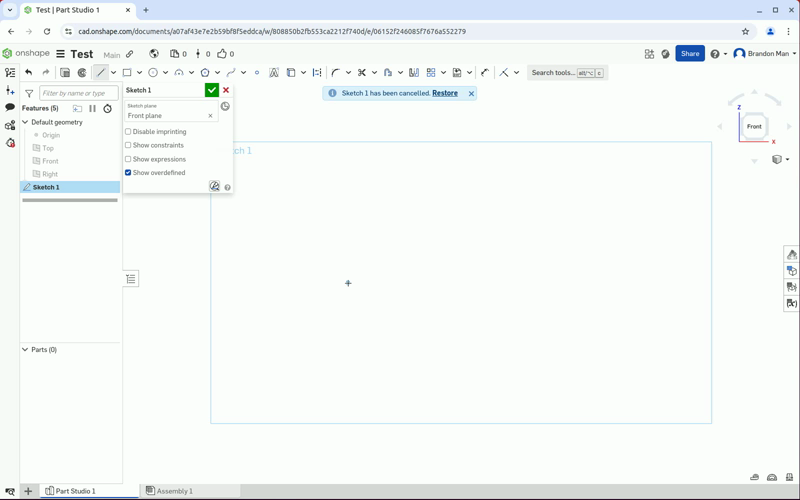
mouse_move(460, 282)
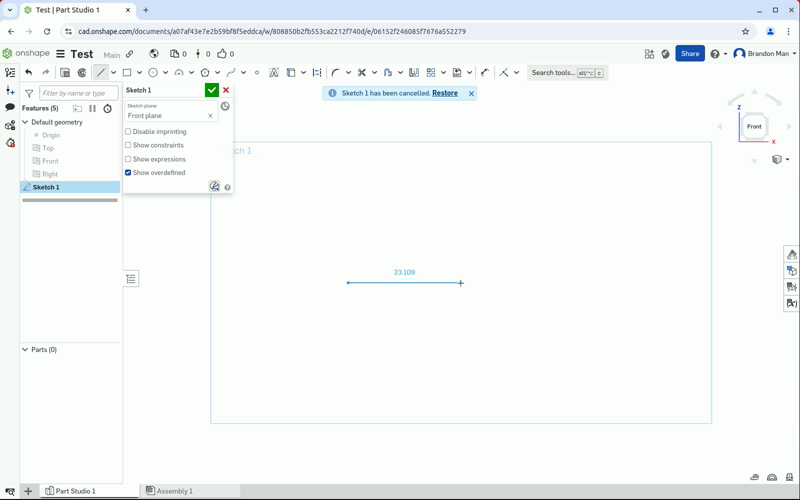
click(460, 282)
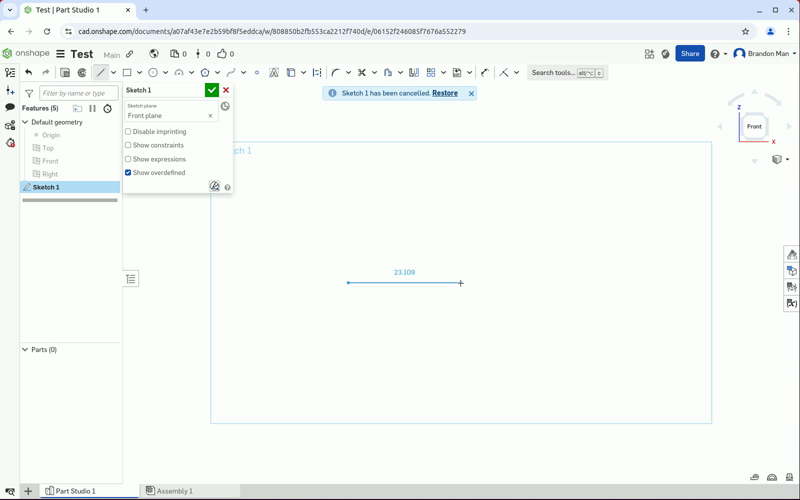
key_up(shift)
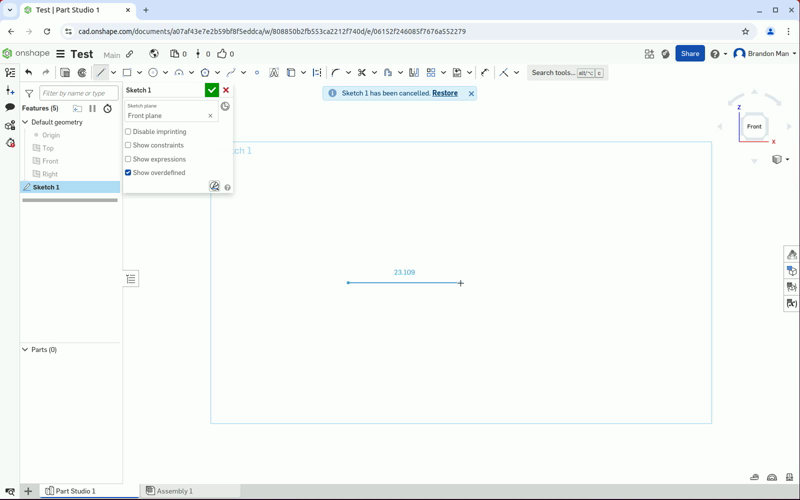
key_down(shift)
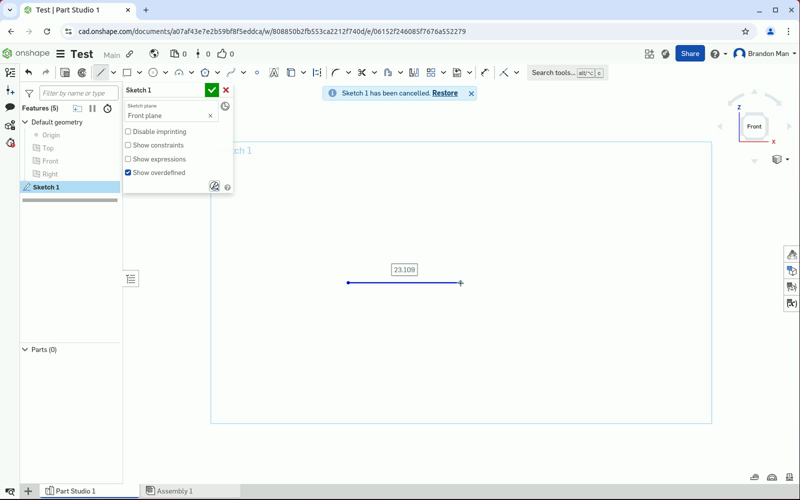
mouse_move(460, 170)
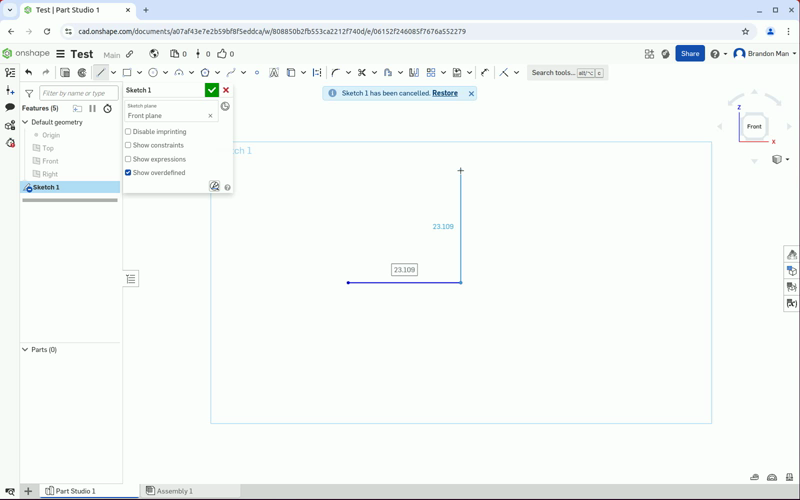
click(460, 170)
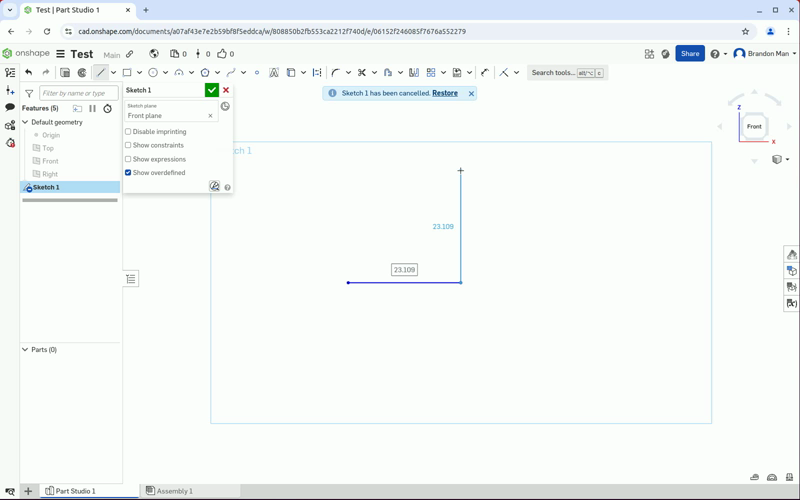
key_up(shift)
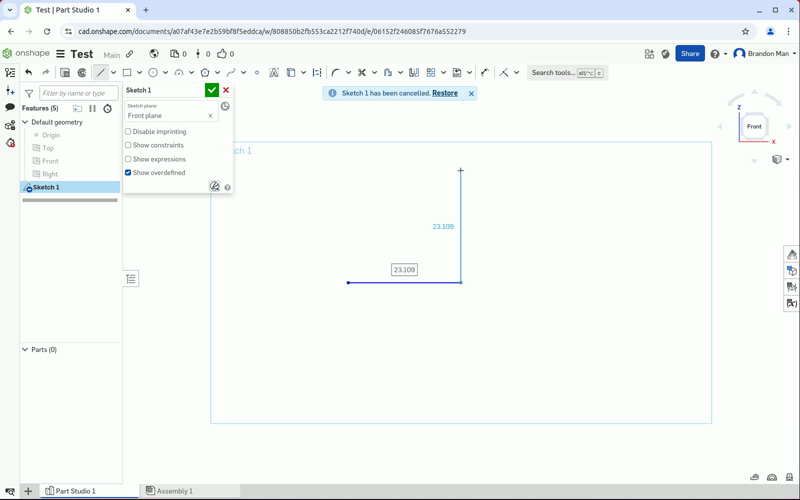
key_down(shift)
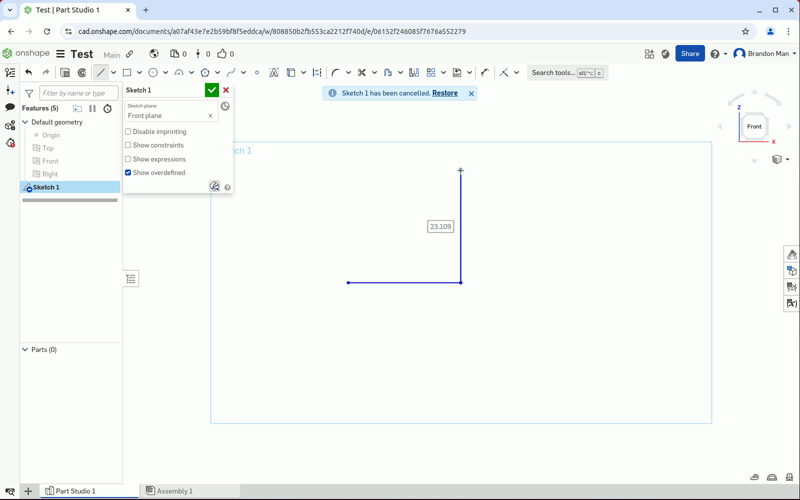
mouse_move(348, 170)
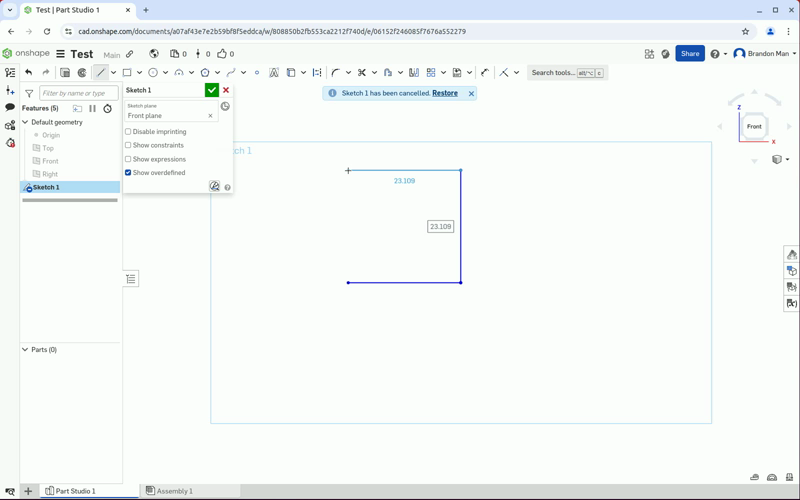
click(348, 170)
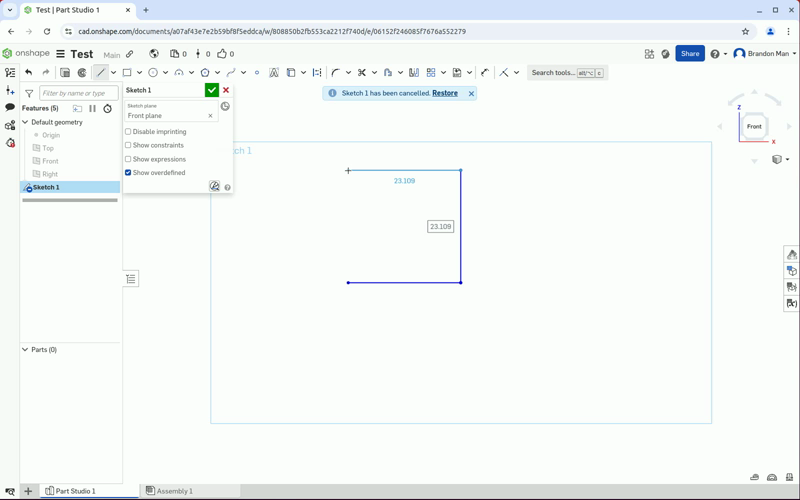
key_up(shift)
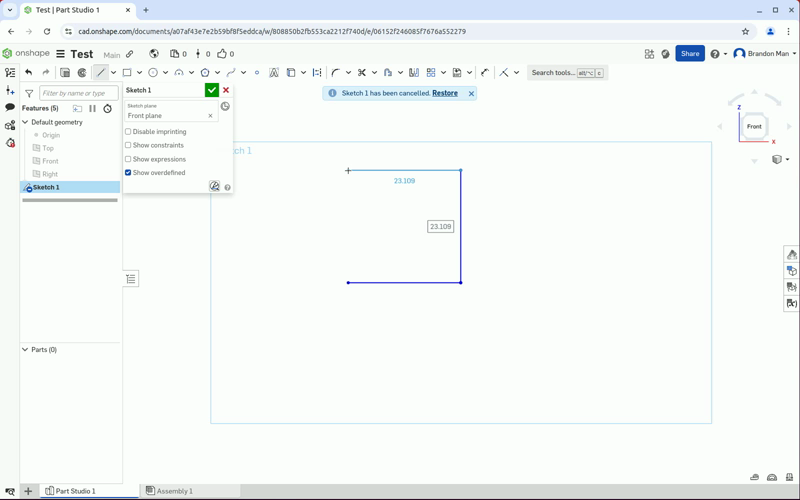
key_down(shift)
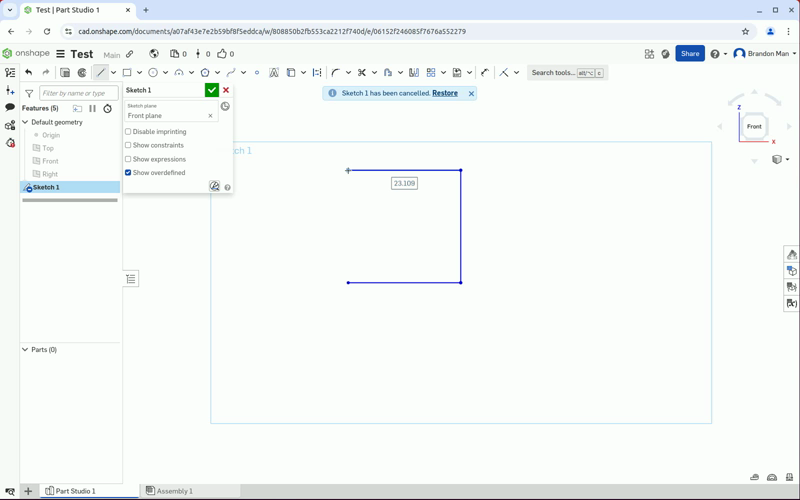
mouse_move(348, 282)
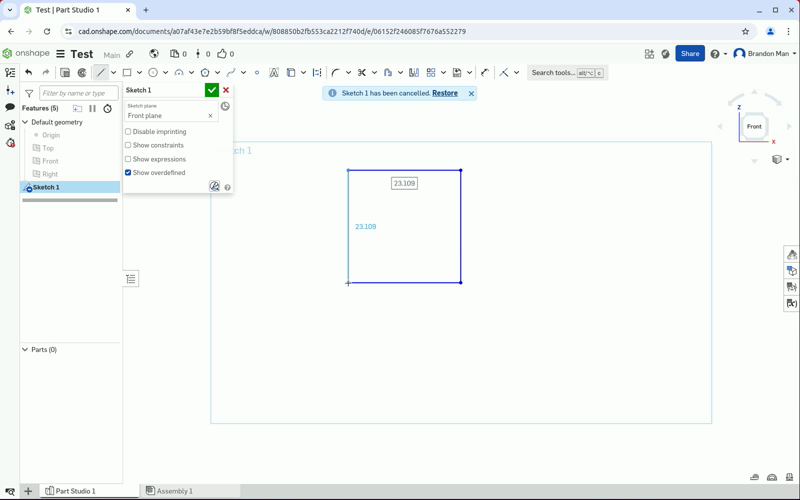
key_up(shift)
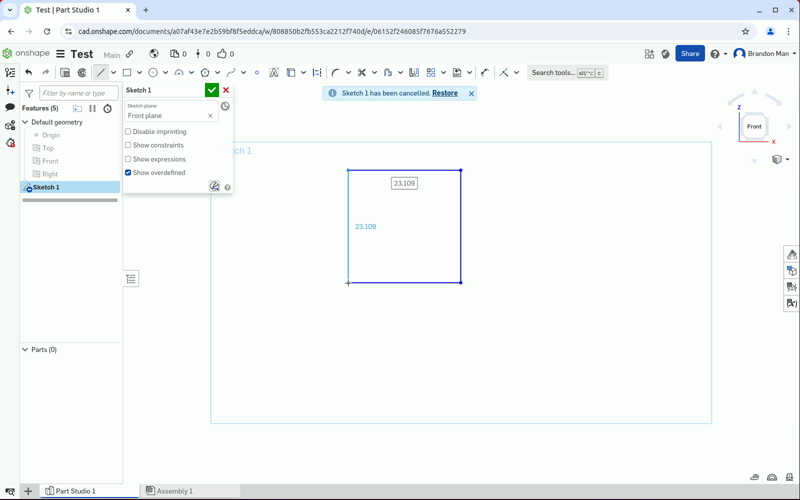
click(348, 282)
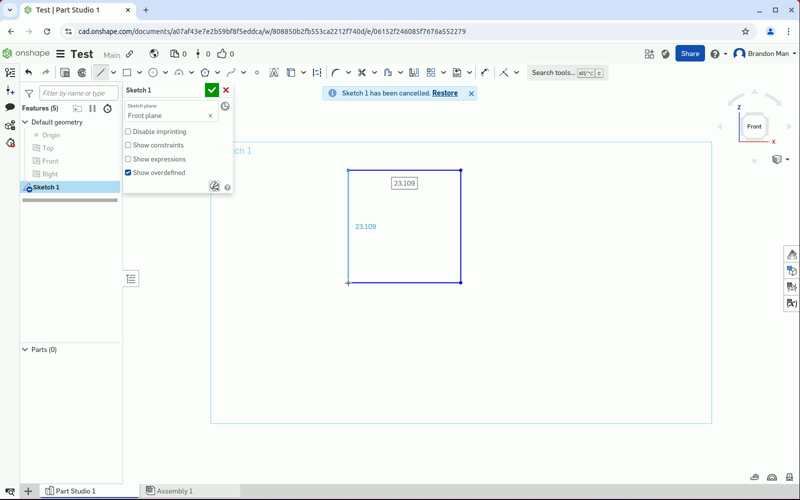
key(esc)
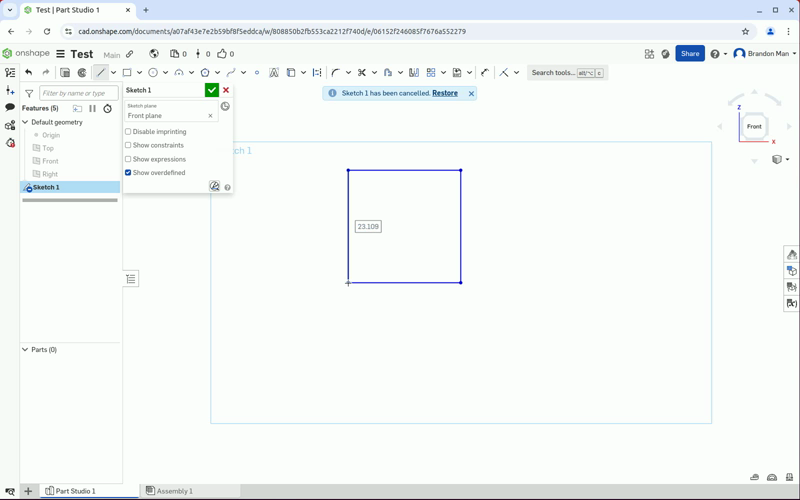
mouse_move(422, 192)
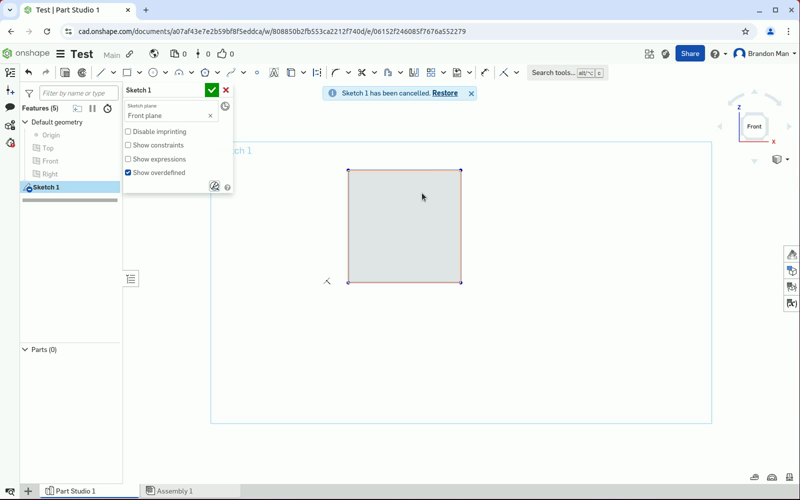
click(422, 192)
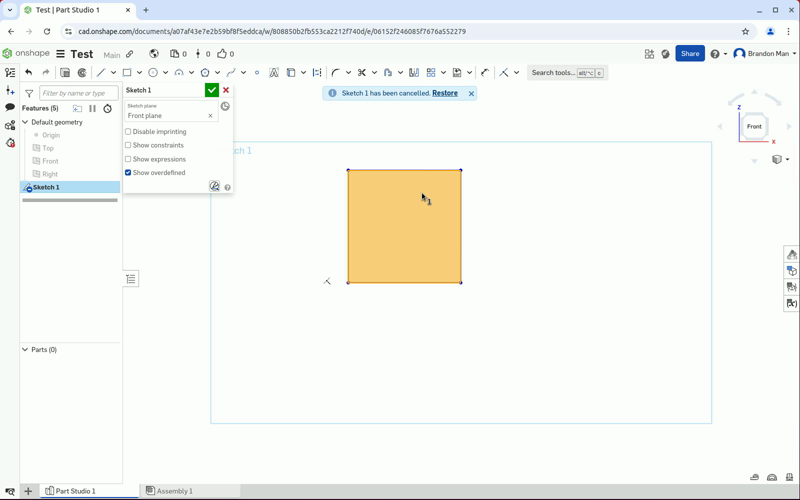
mouse_move(73, 352)
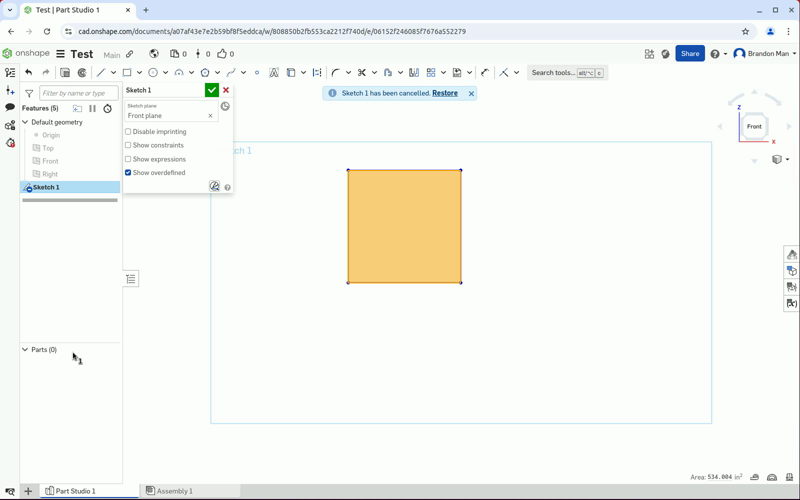
key(shift+y)
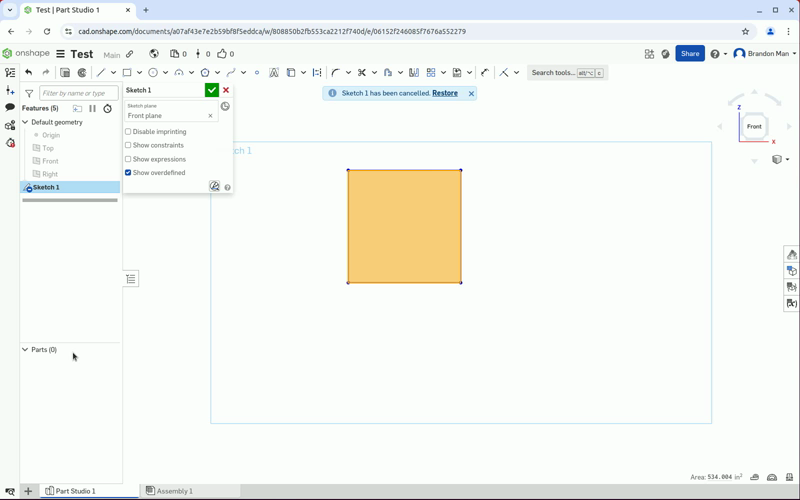
key(shift+e)
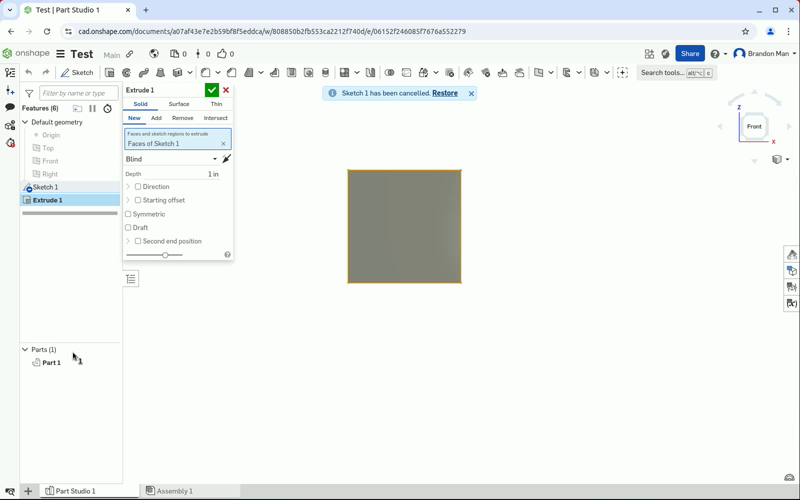
mouse_move(143, 106)
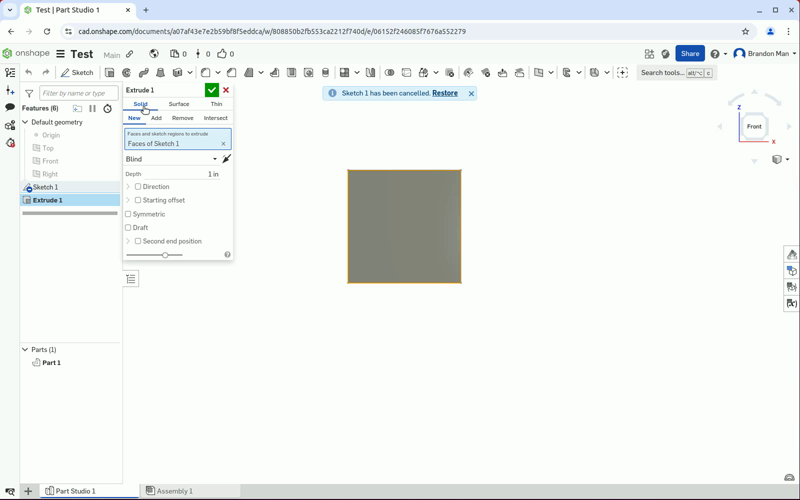
click(143, 106)
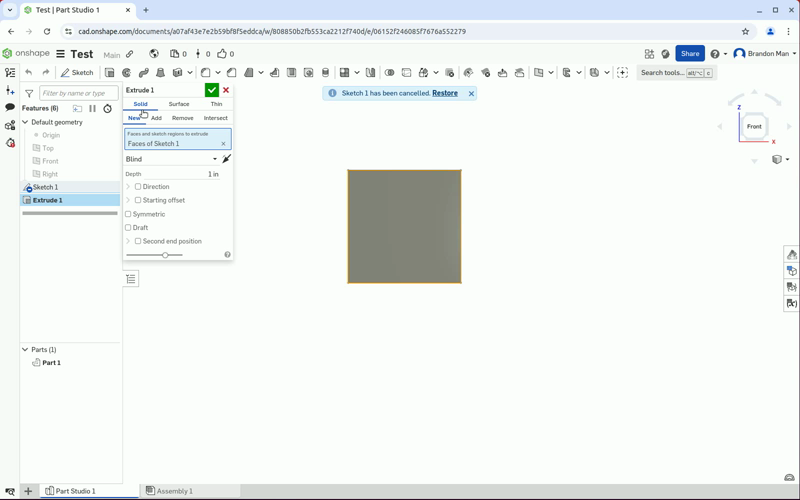
mouse_move(137, 120)
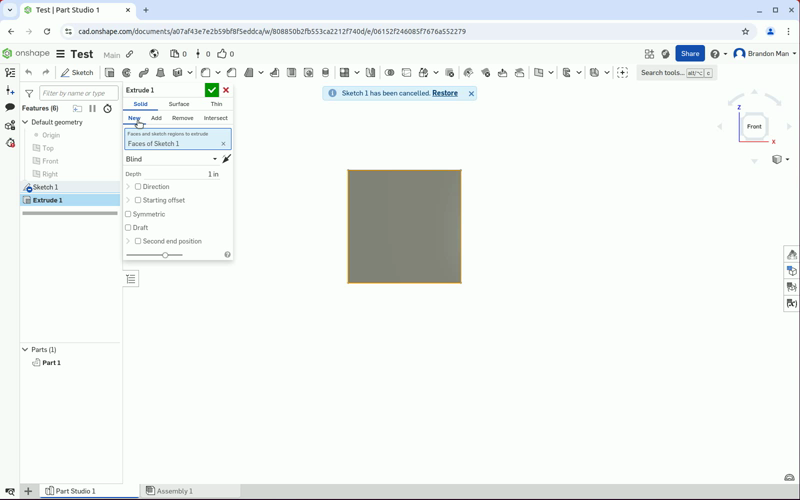
click(137, 120)
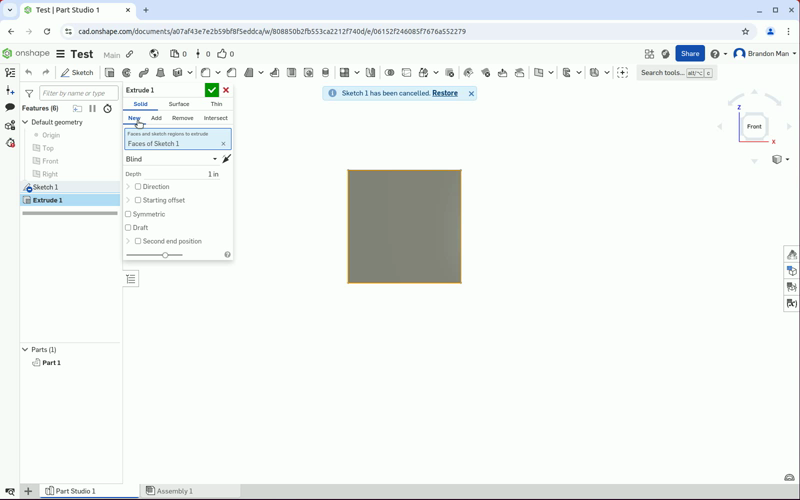
key(tab, 4)
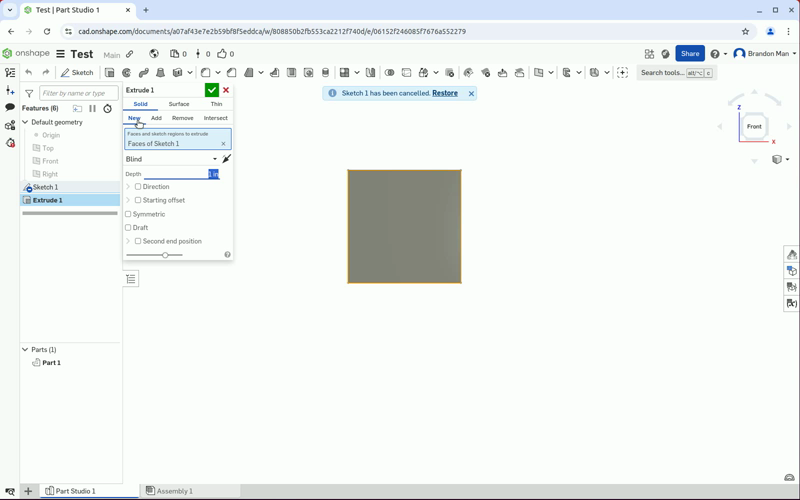
text(23.108)
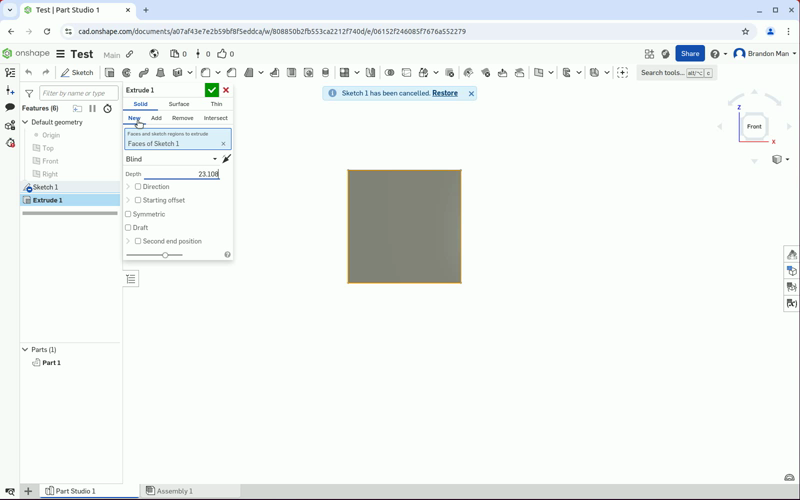
key(enter)
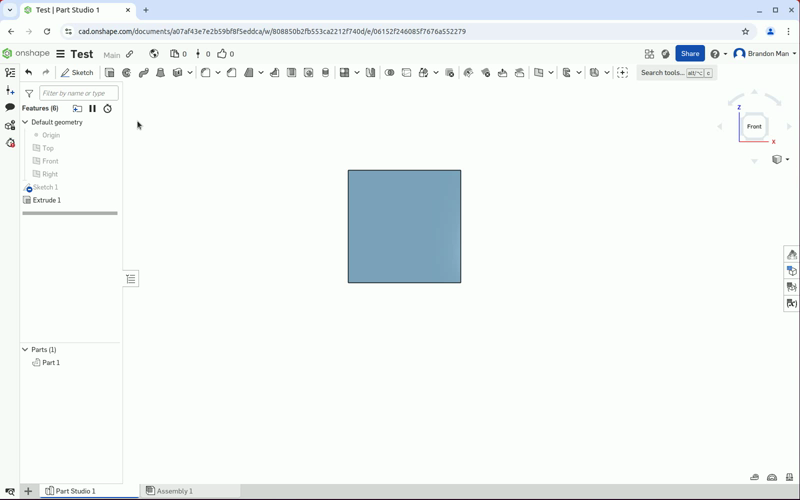
key(shift+h)
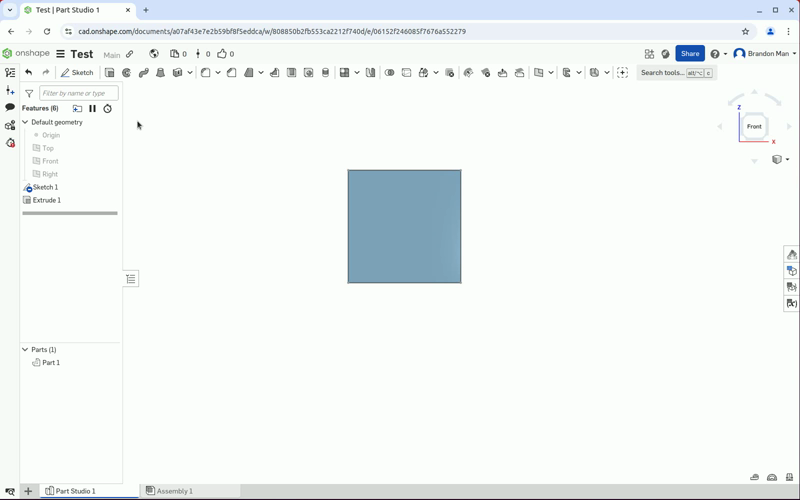
key(shift+h)
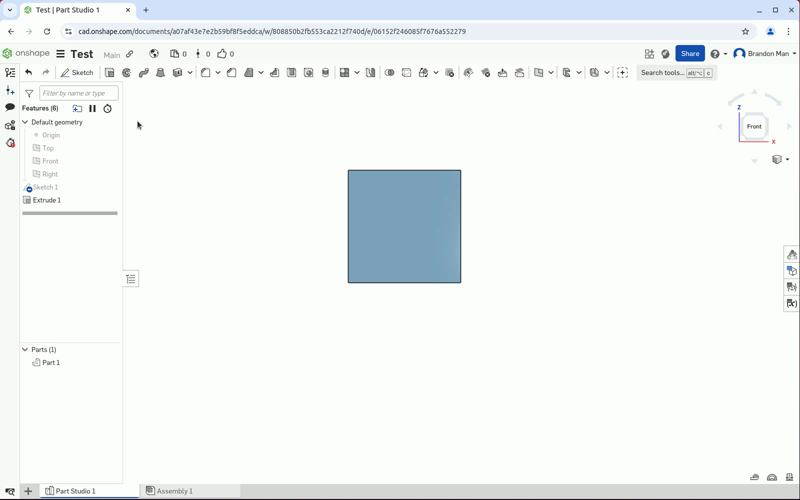
mouse_move(73, 189)
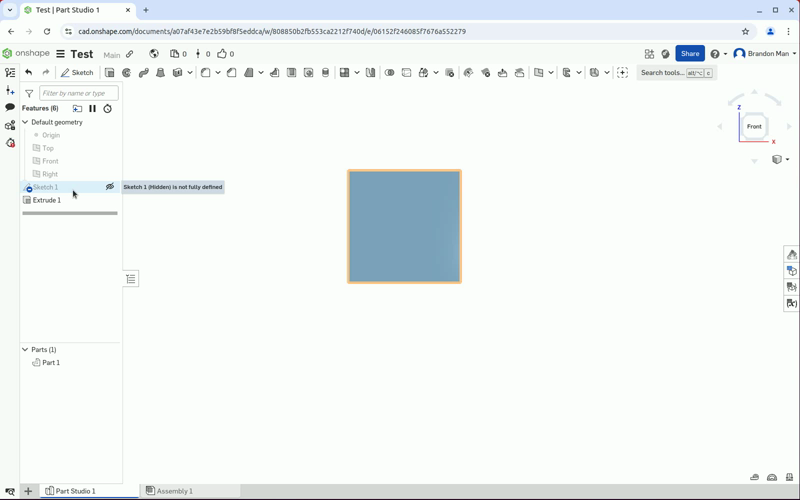
click(73, 189)
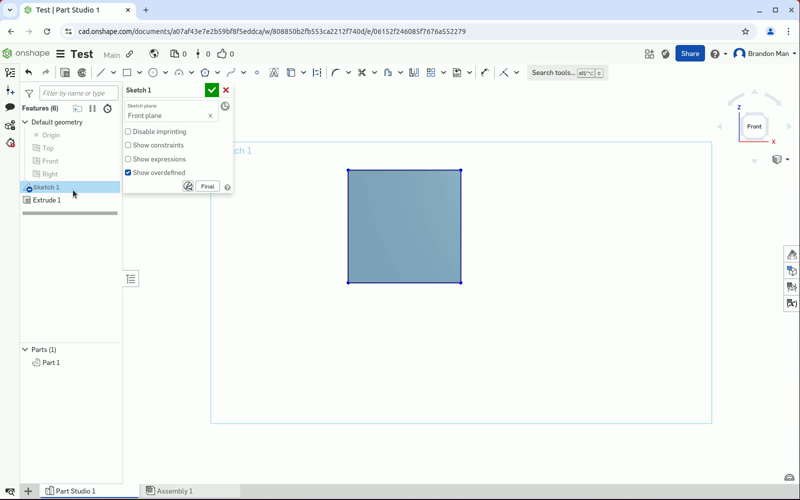
mouse_move(229, 92)
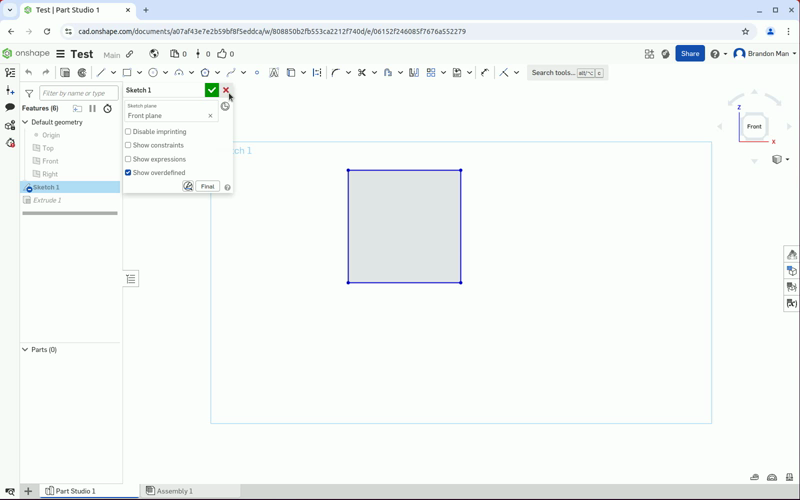
click(229, 92)
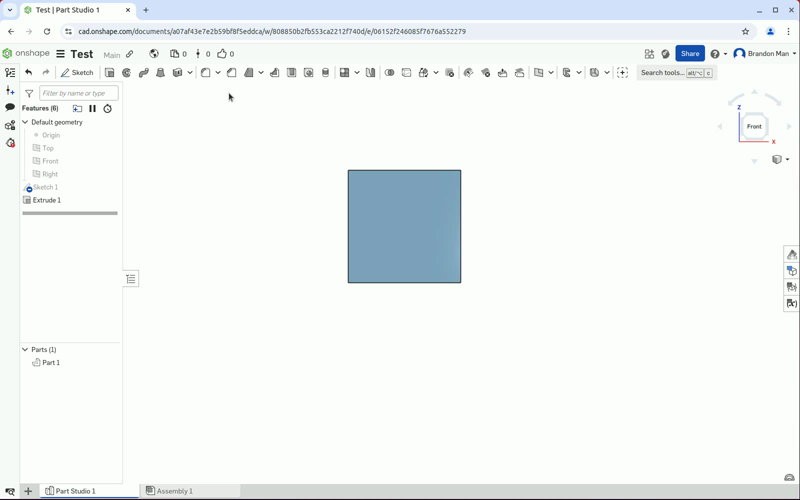
mouse_move(73, 352)
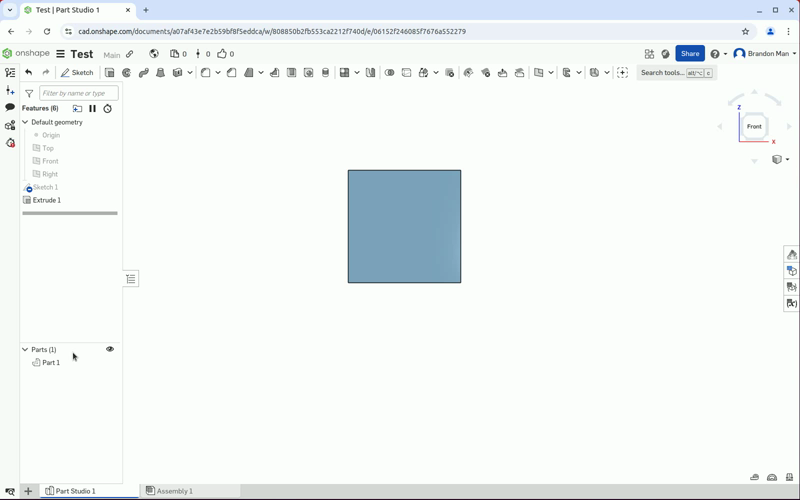
key(y)
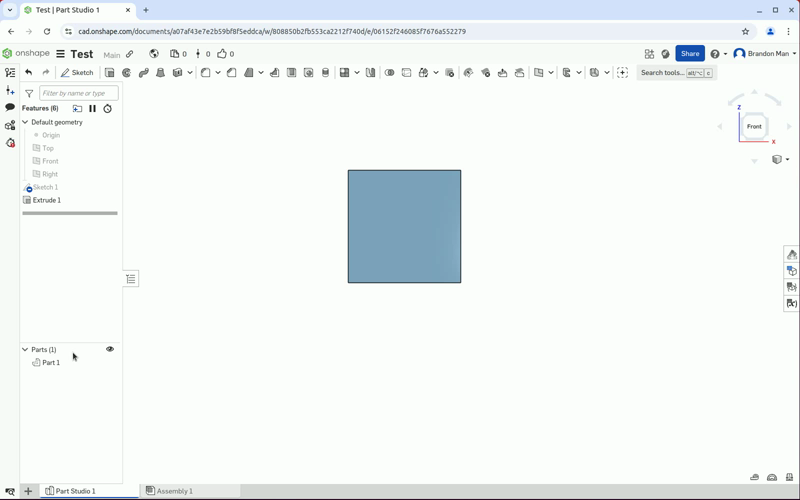
key(shift+p)
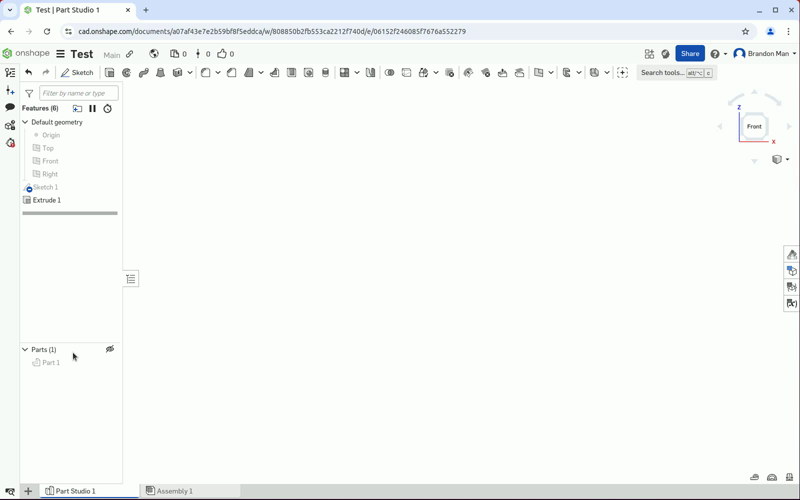
key(space)
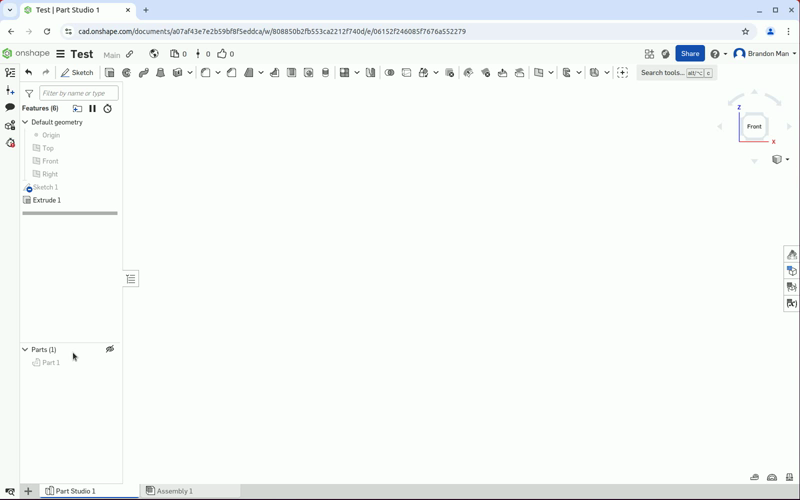
key_down(shift)
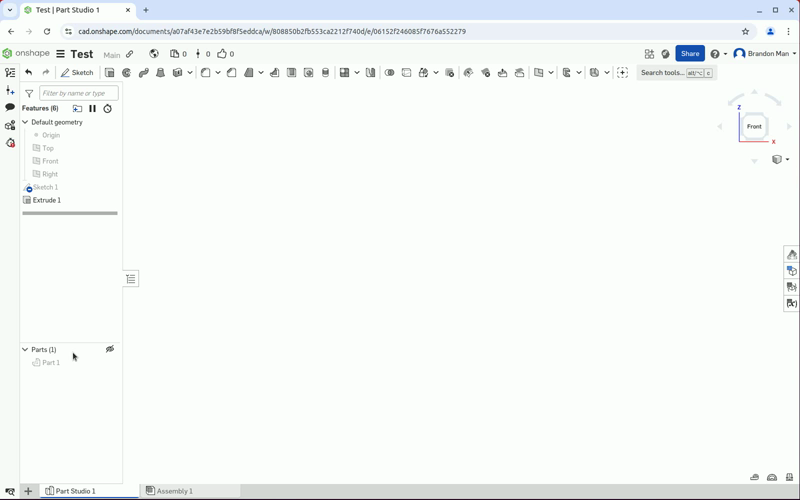
key(down)
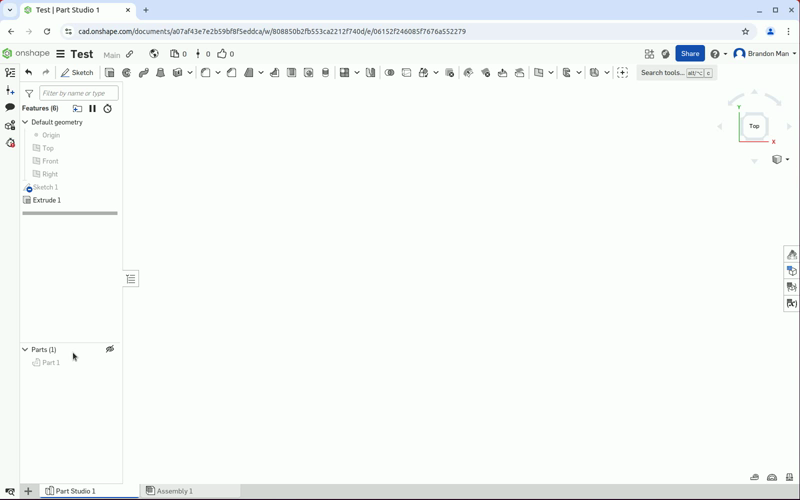
key_up(shift)
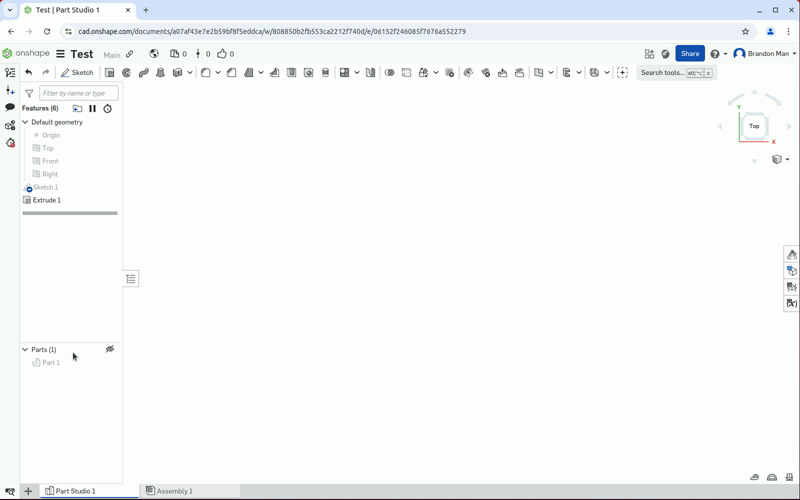
mouse_move(73, 352)
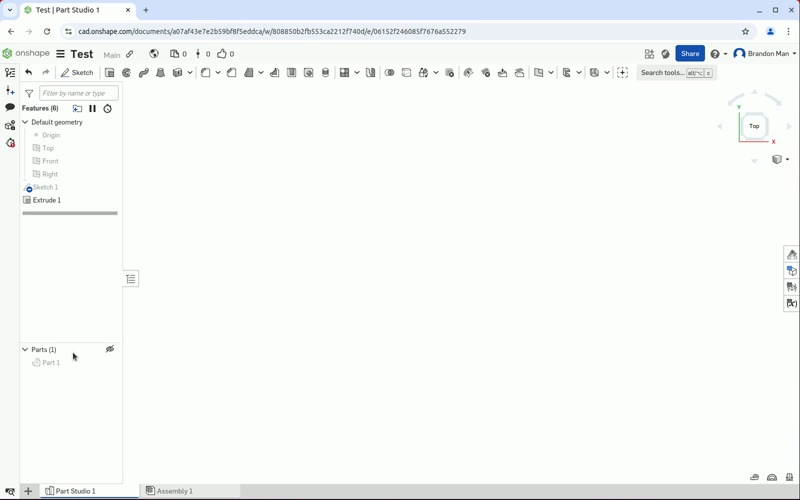
key(shift+y)
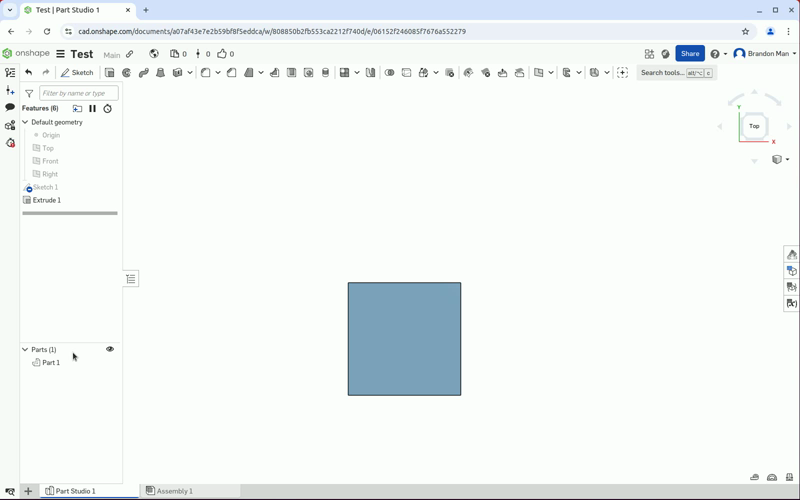
mouse_move(541, 75)
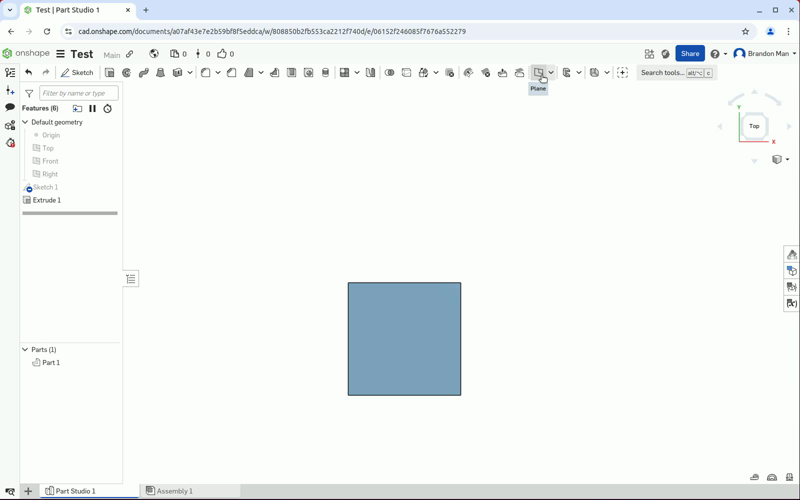
click(541, 75)
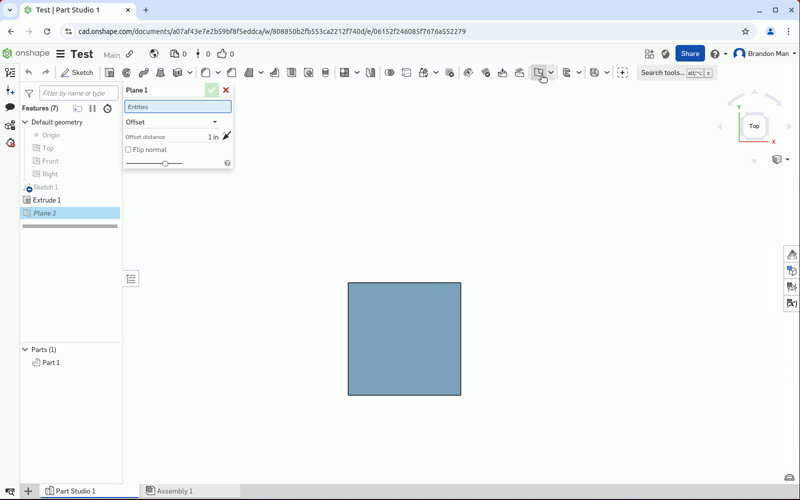
mouse_move(73, 150)
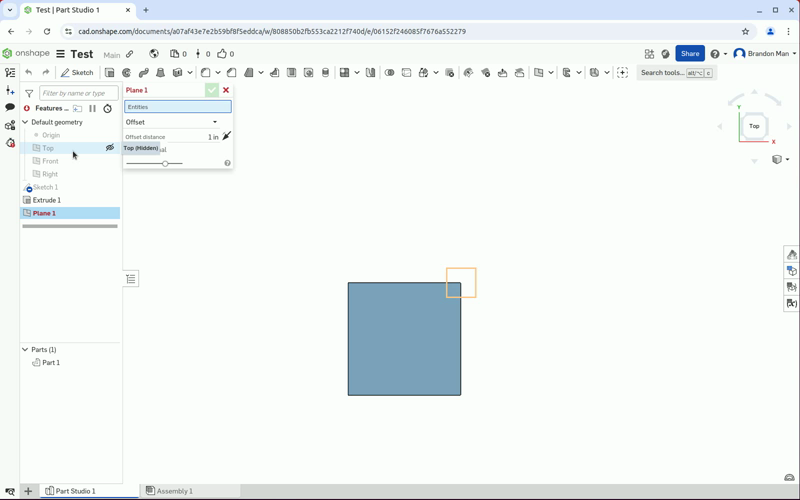
click(73, 150)
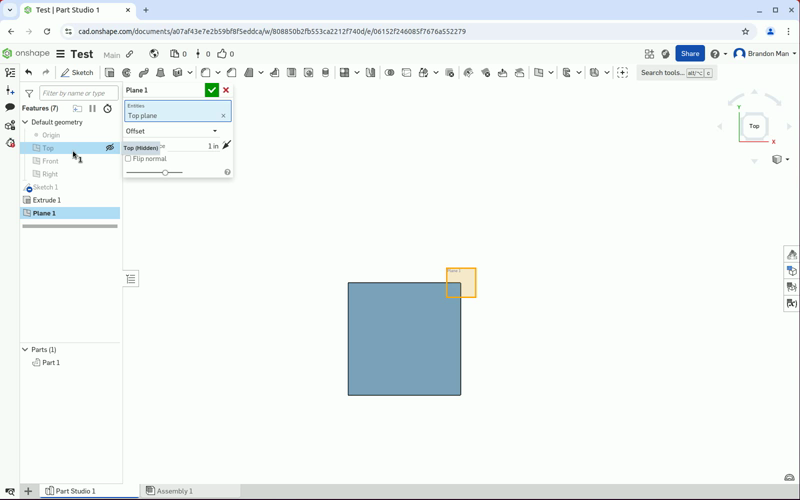
key(tab, 2)
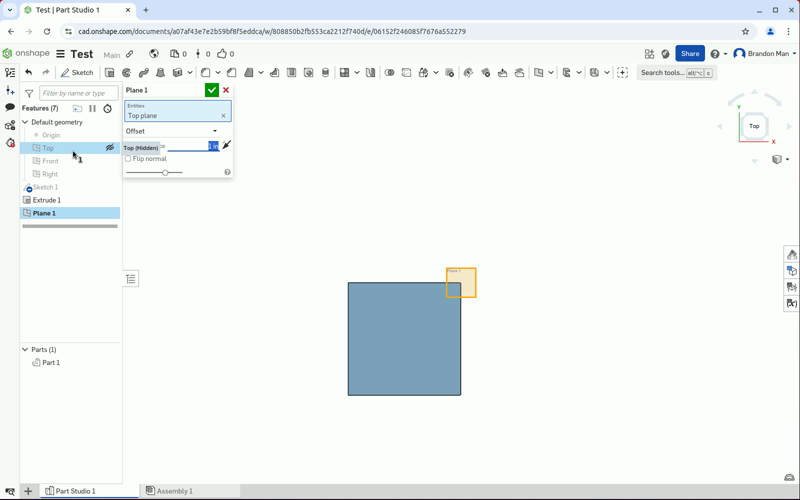
text(23.108)
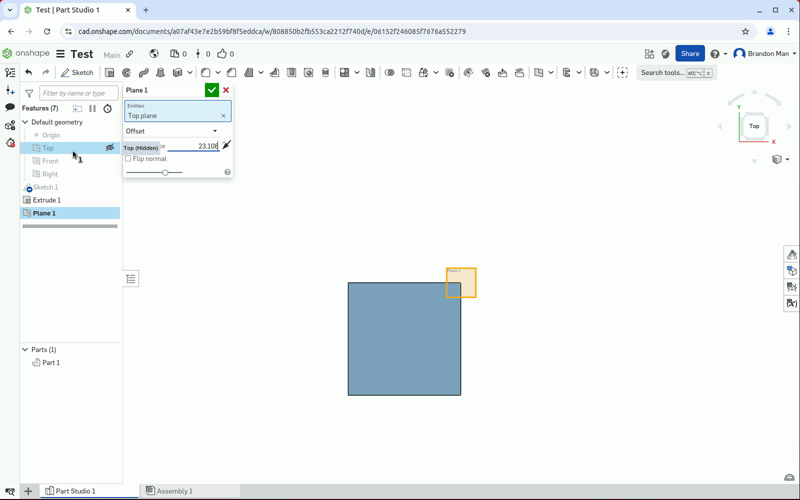
key(enter, 2)
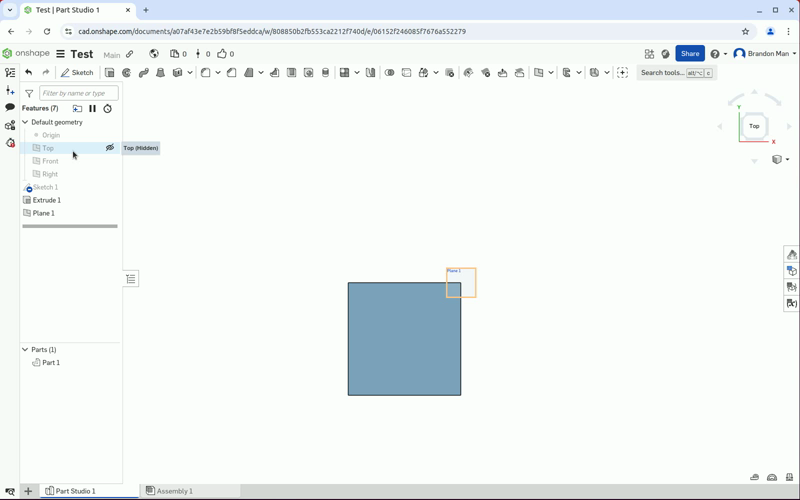
key(shift+s)
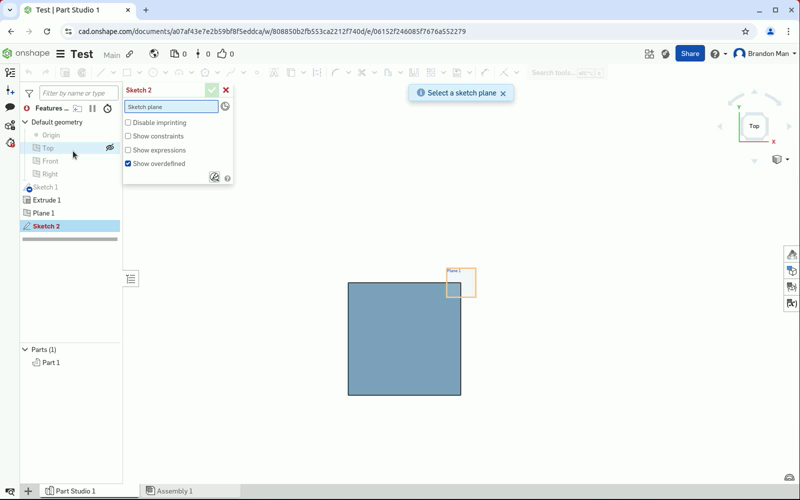
mouse_move(73, 215)
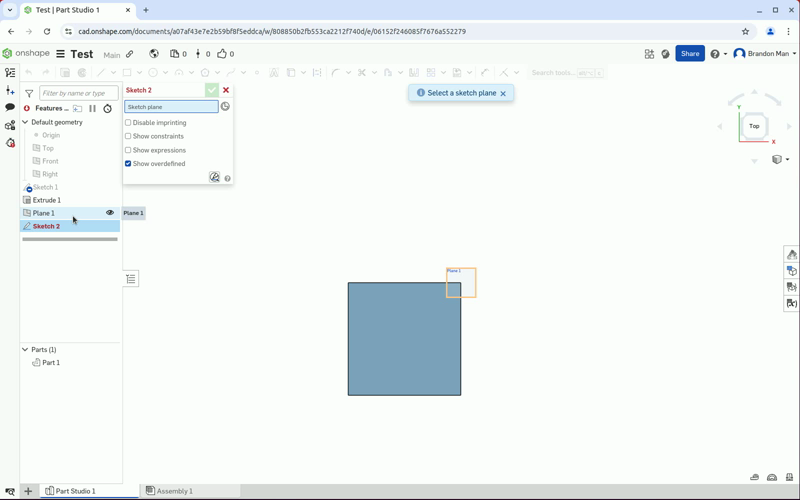
click(73, 215)
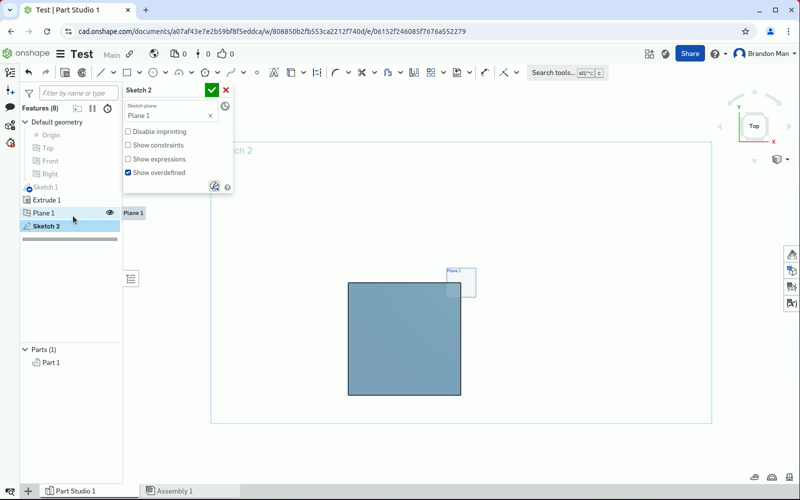
mouse_move(73, 352)
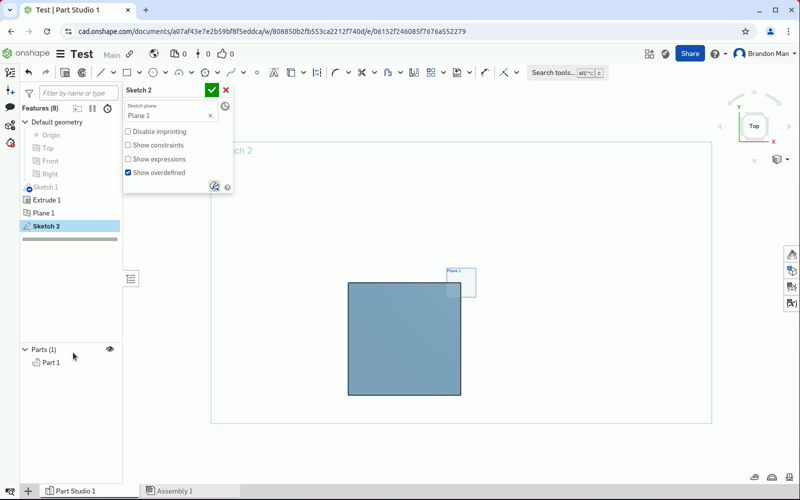
key(y)
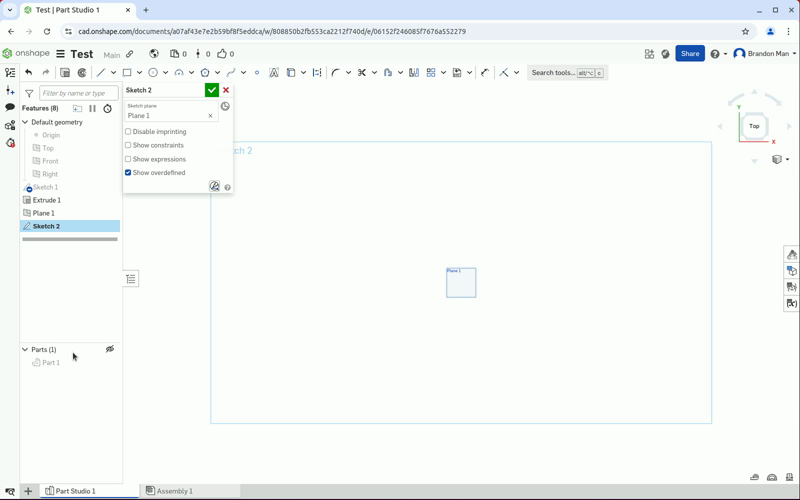
key(l)
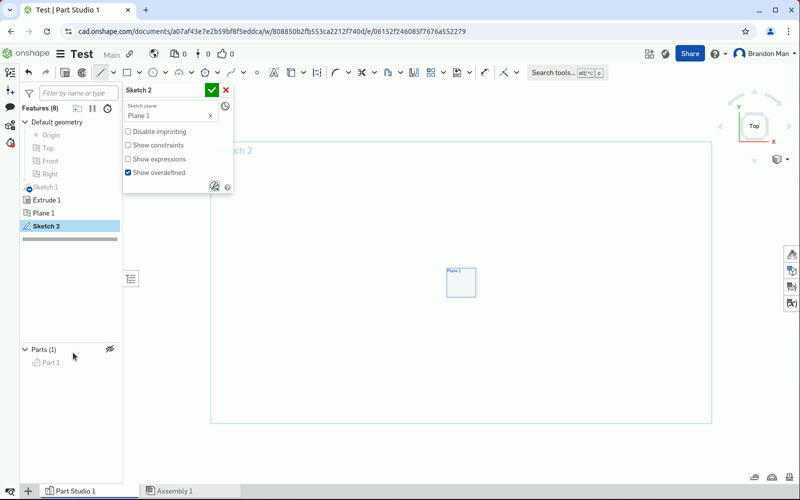
key_down(shift)
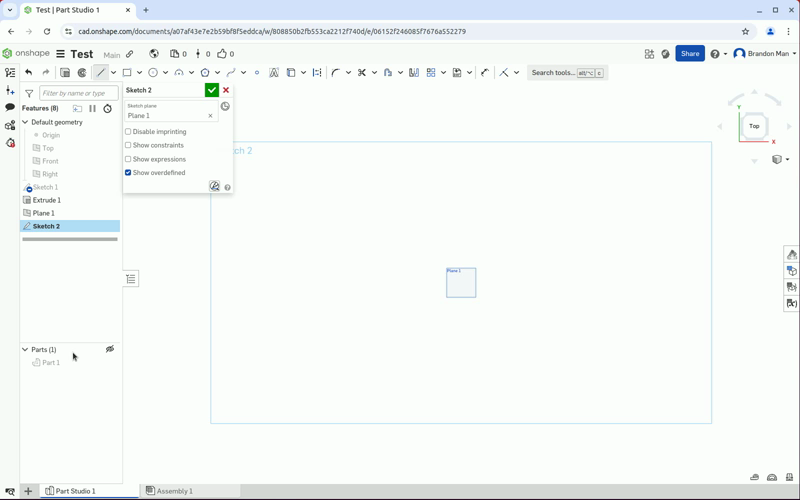
mouse_move(351, 391)
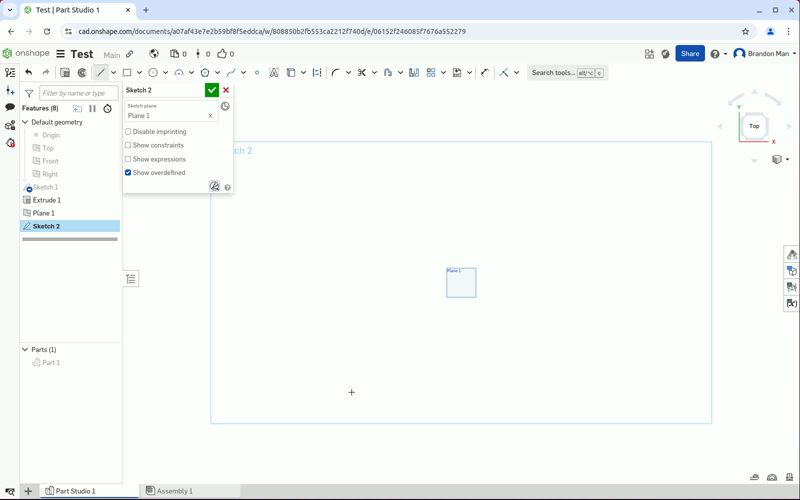
click(351, 391)
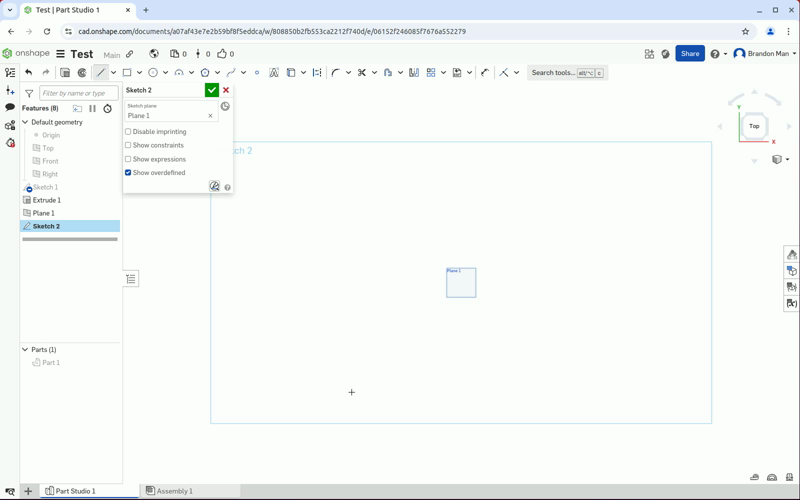
key_up(shift)
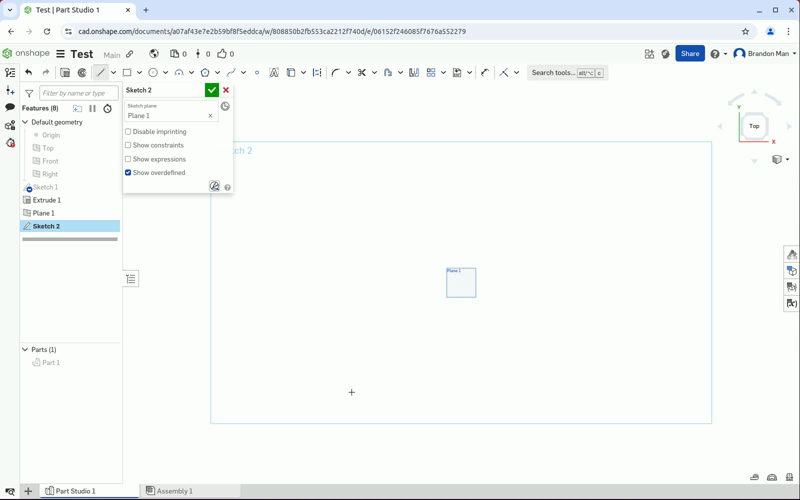
key_down(shift)
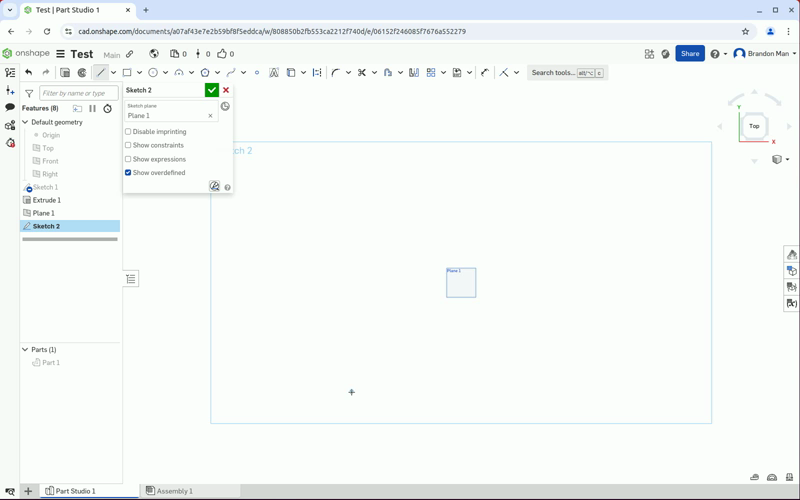
mouse_move(458, 391)
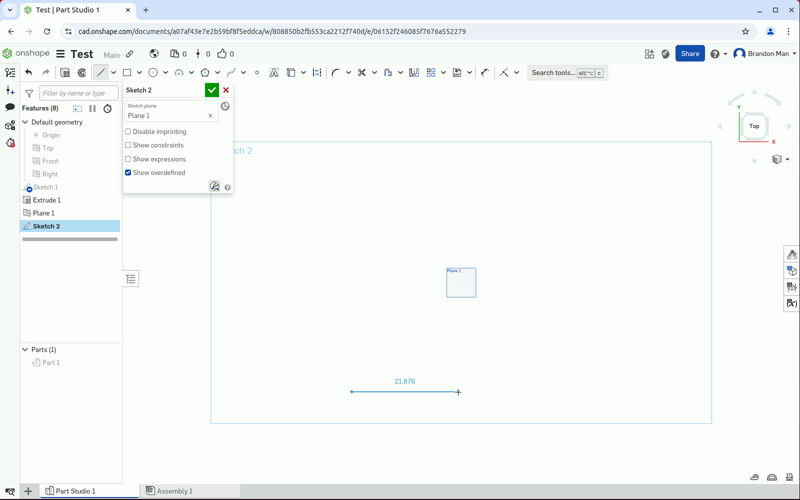
click(458, 391)
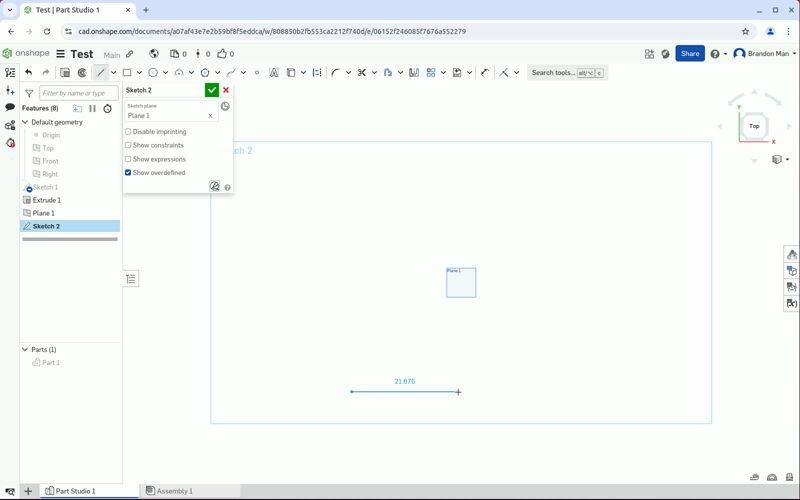
key_up(shift)
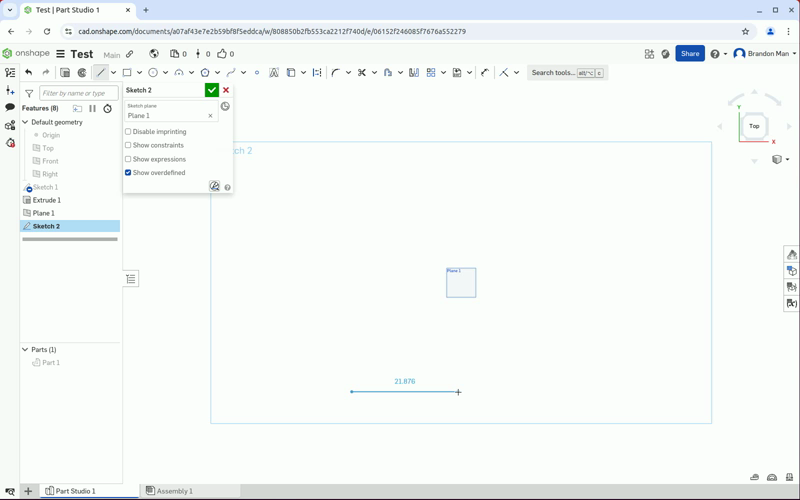
key_down(shift)
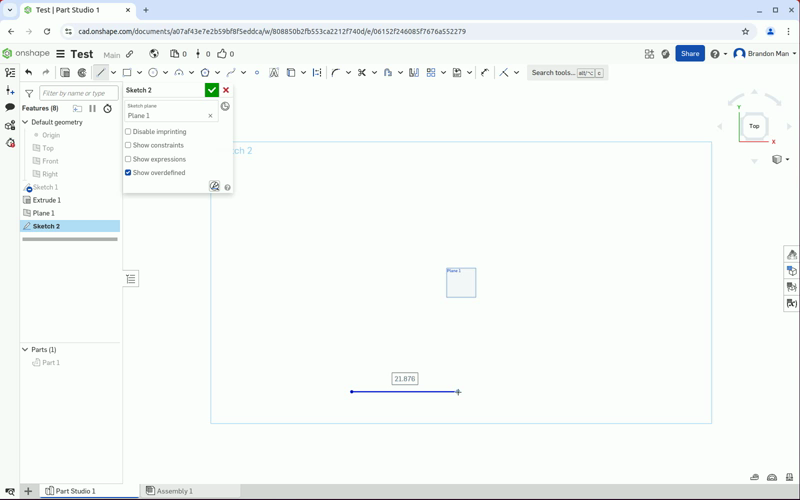
mouse_move(458, 286)
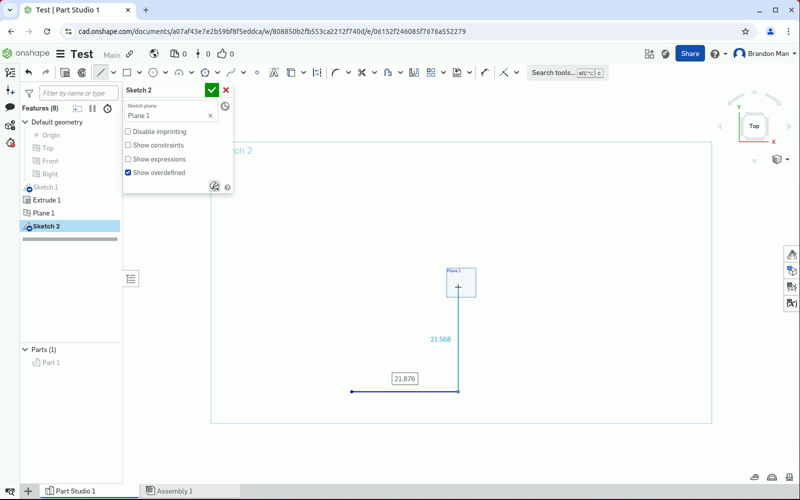
click(458, 286)
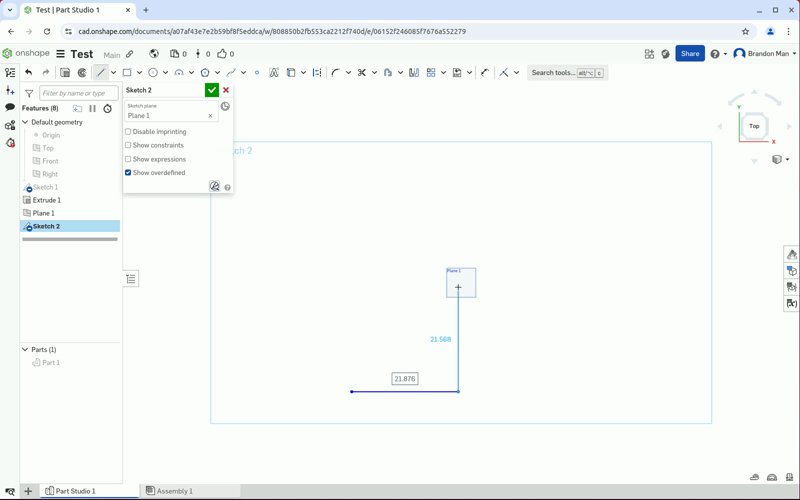
key_up(shift)
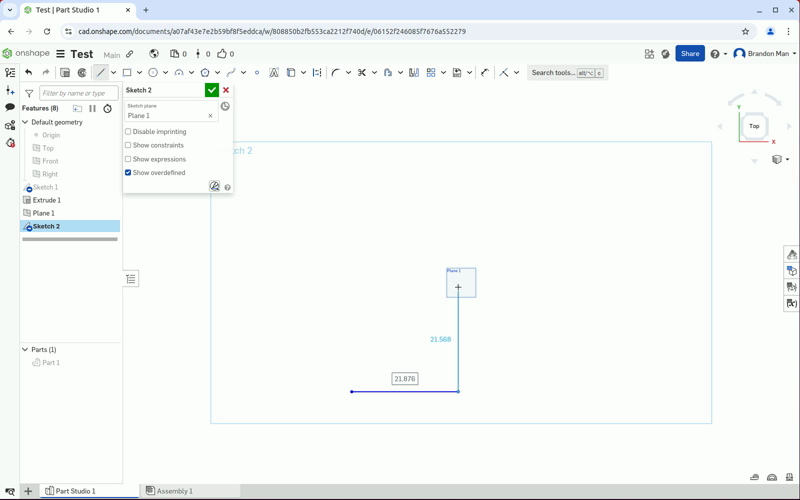
key_down(shift)
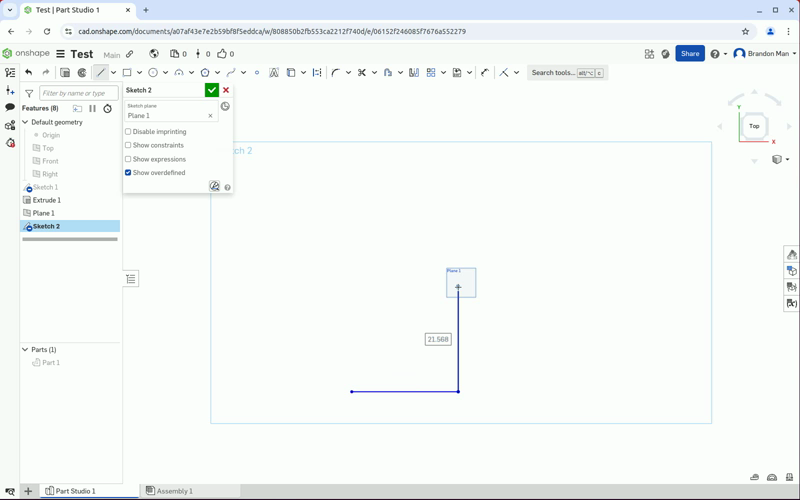
mouse_move(351, 286)
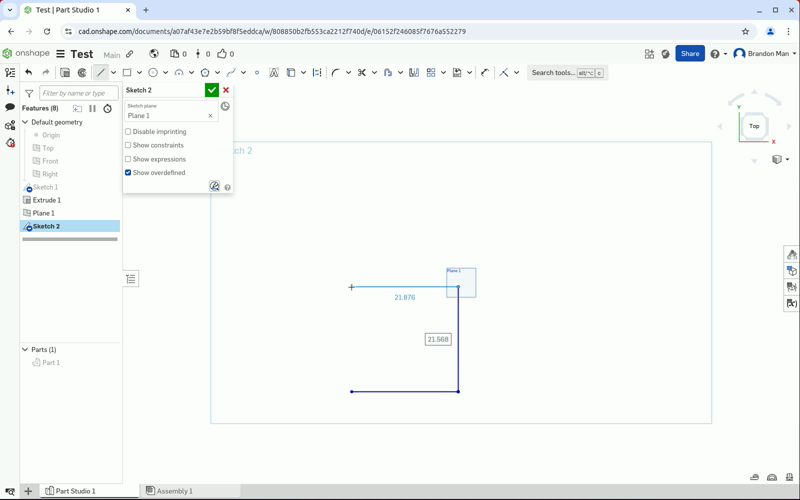
click(351, 286)
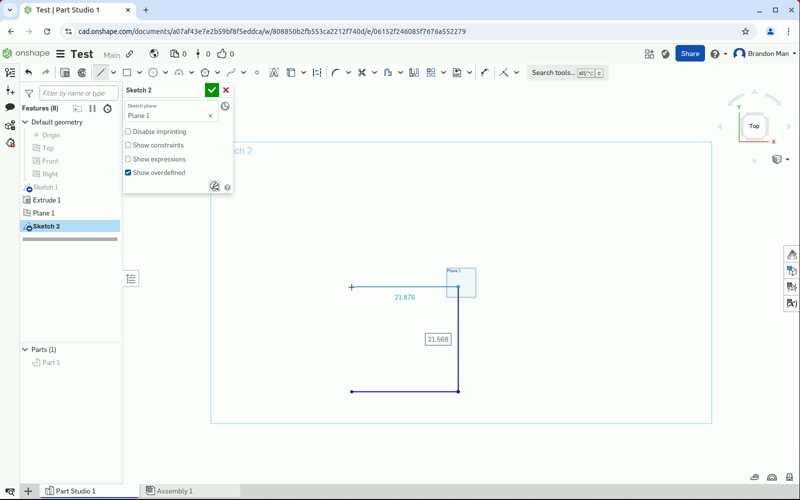
key_up(shift)
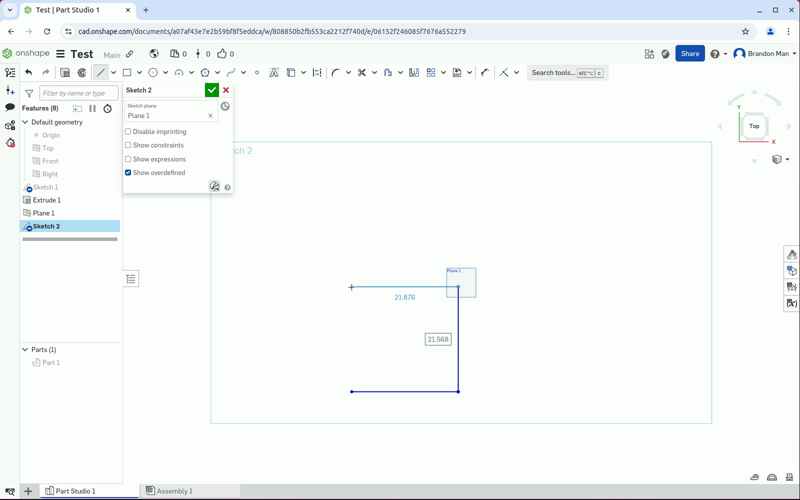
key_down(shift)
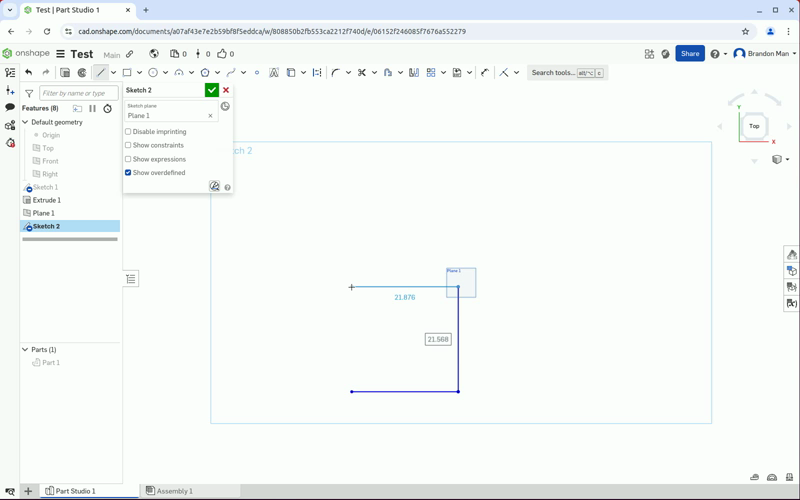
mouse_move(351, 391)
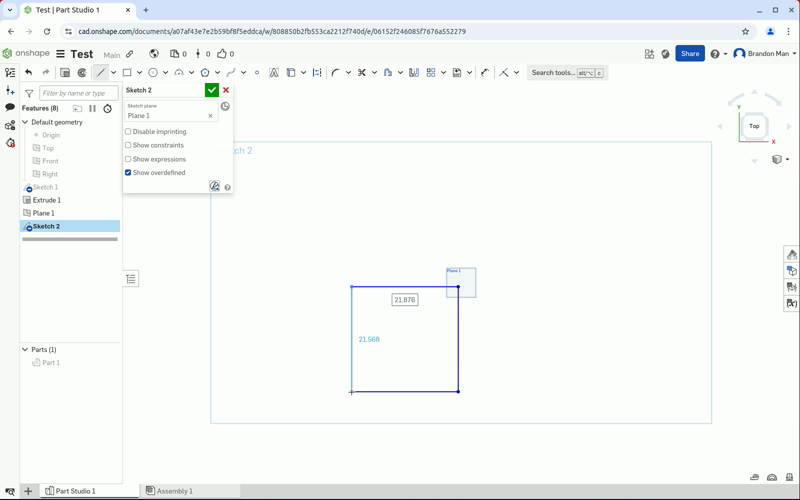
key_up(shift)
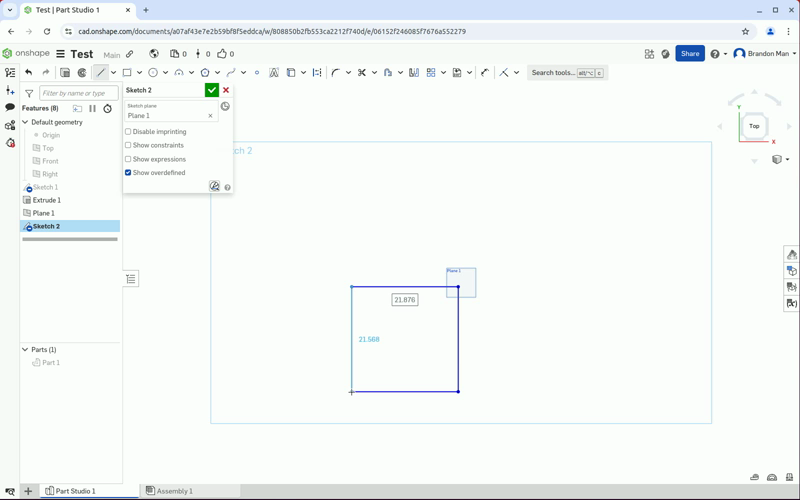
click(351, 391)
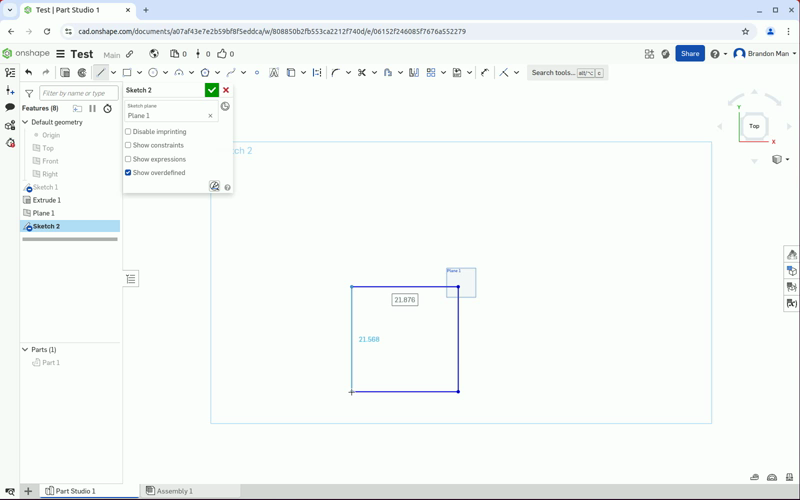
key(esc)
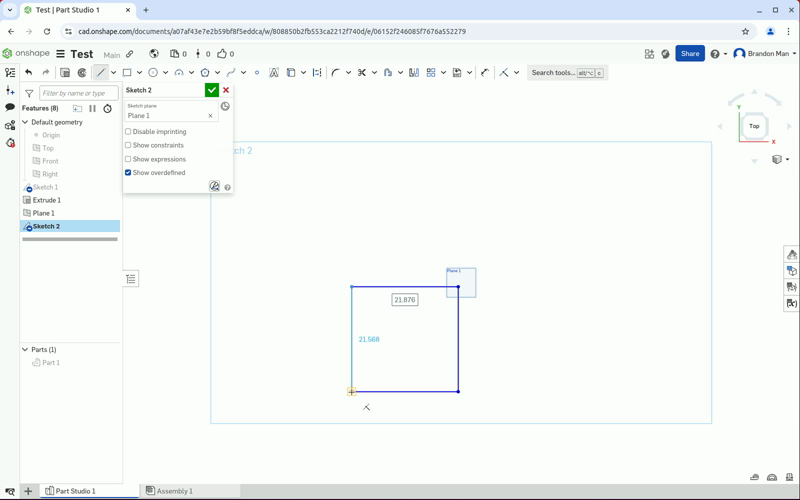
mouse_move(431, 345)
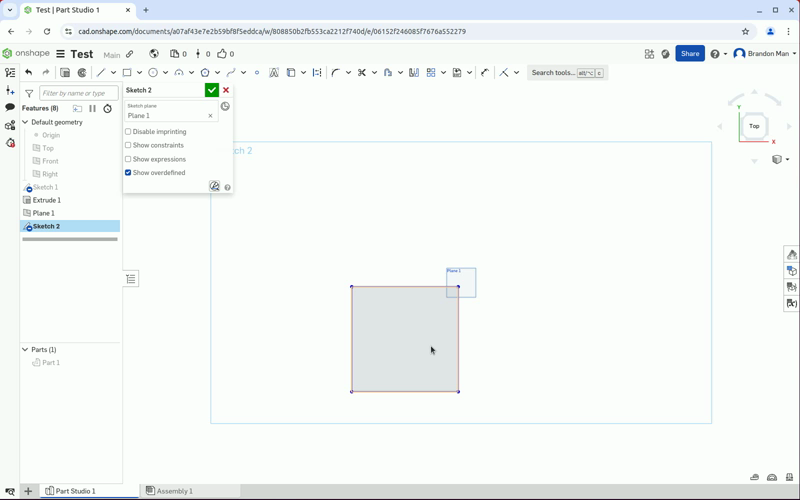
click(431, 345)
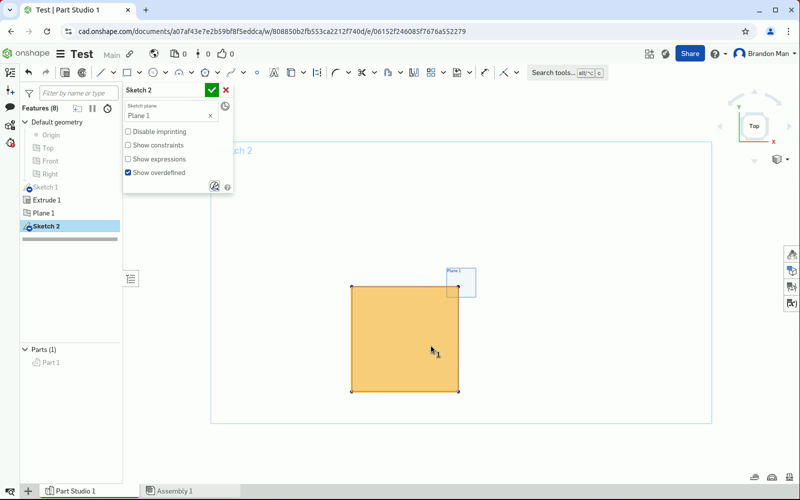
mouse_move(73, 352)
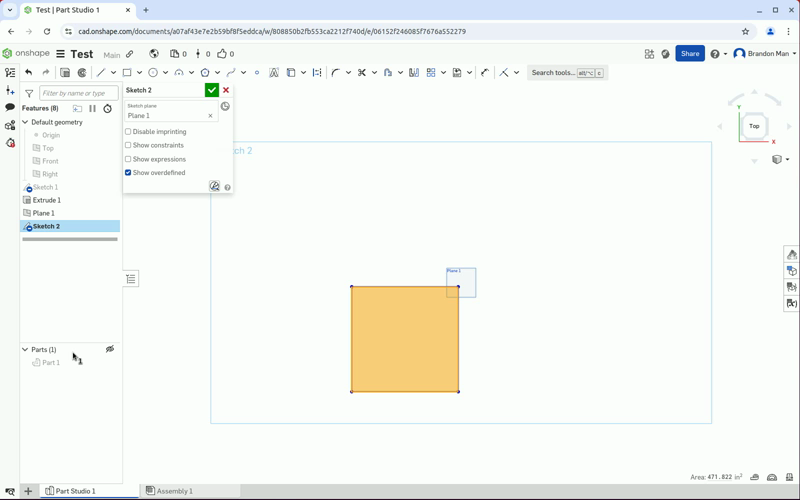
key(shift+y)
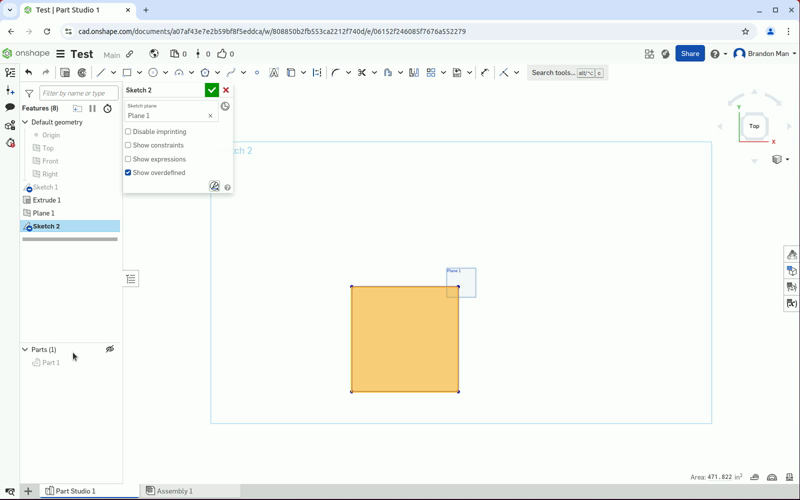
key(shift+e)
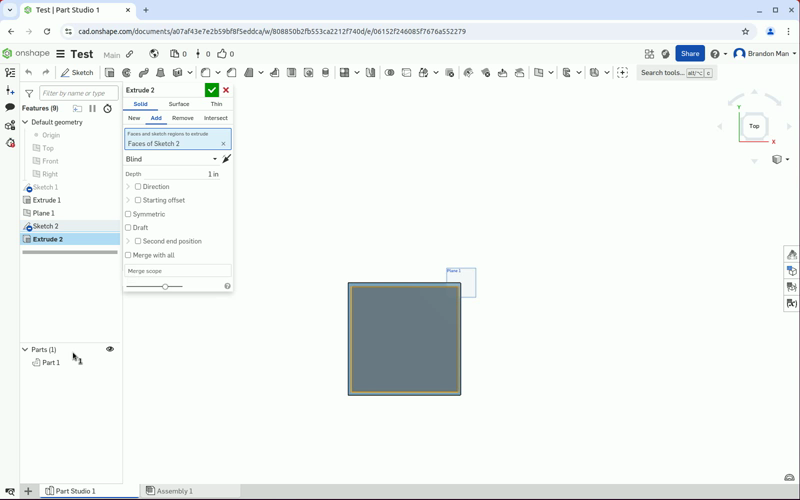
mouse_move(143, 106)
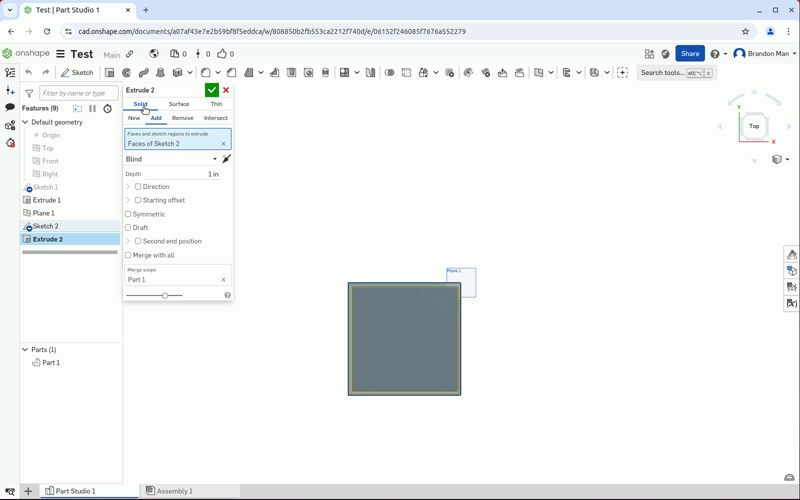
click(143, 106)
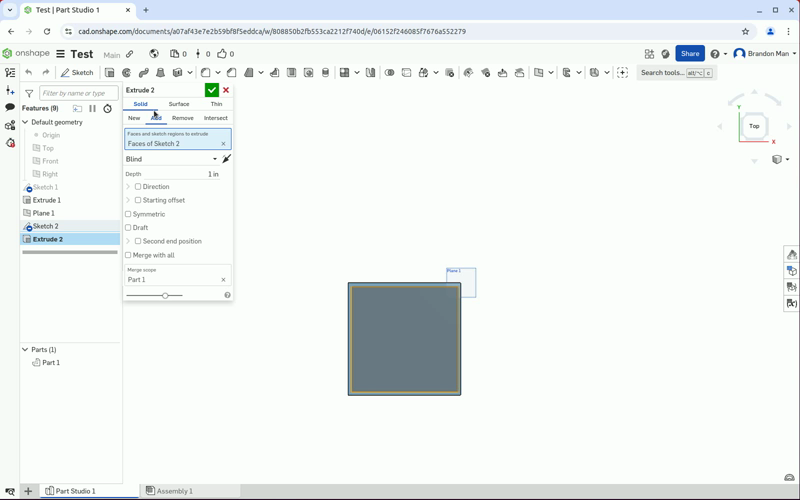
mouse_move(186, 120)
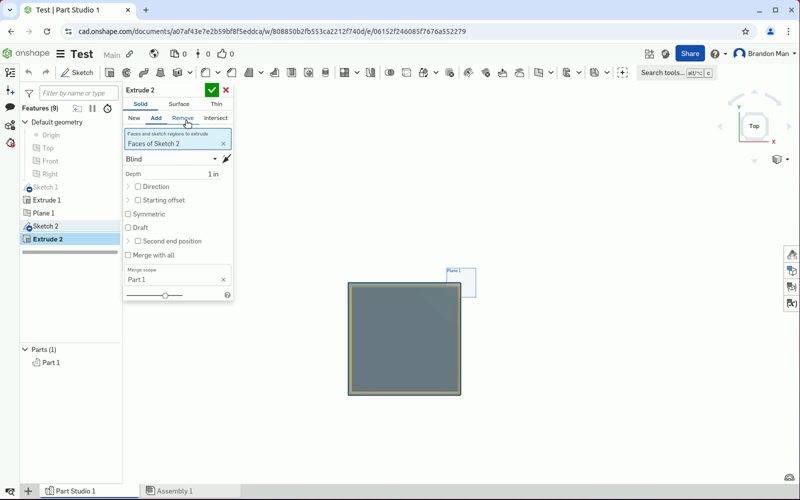
click(186, 120)
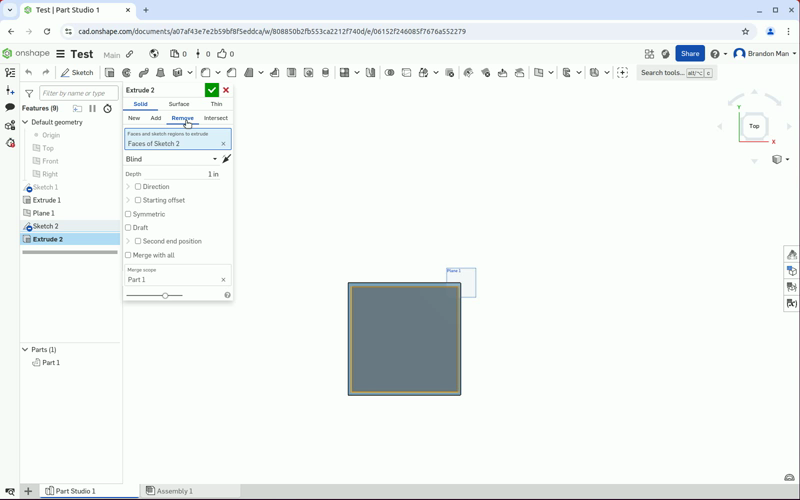
key(tab, 4)
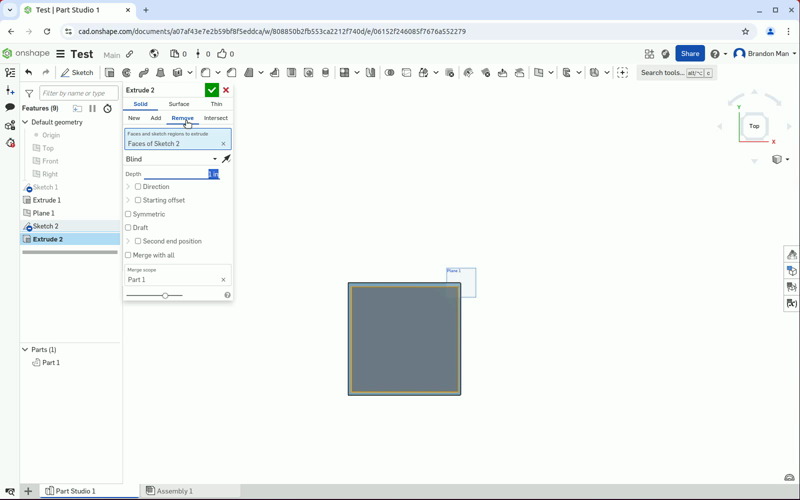
text(21.423)
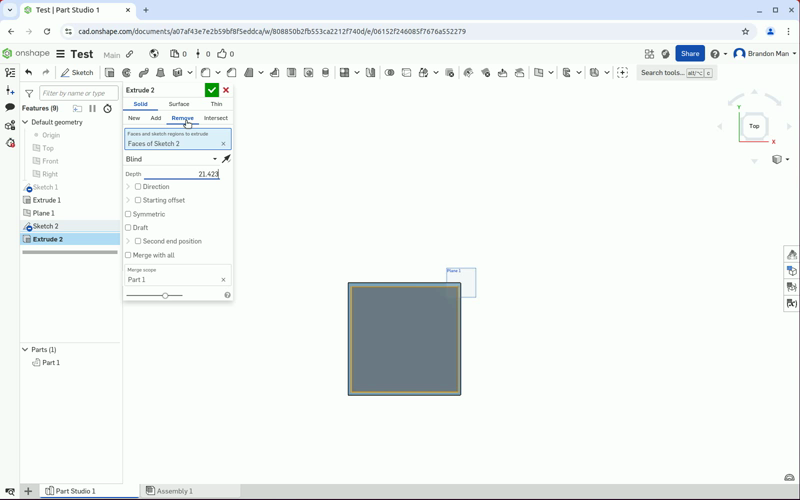
key(tab, 6)
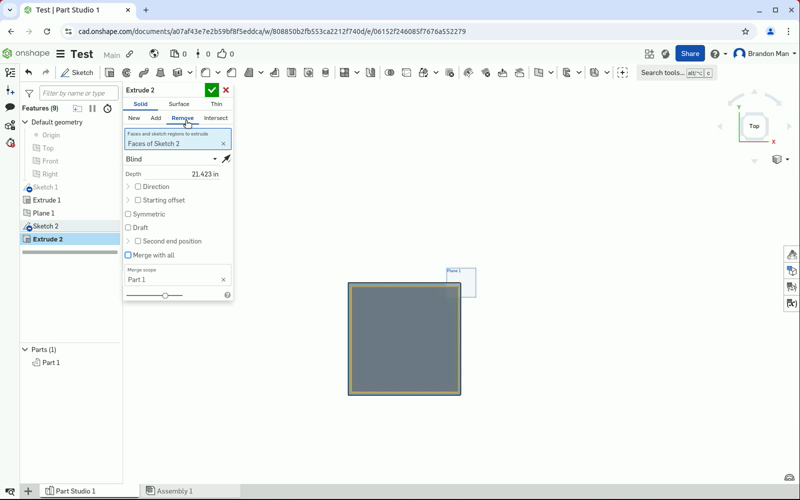
key(space)
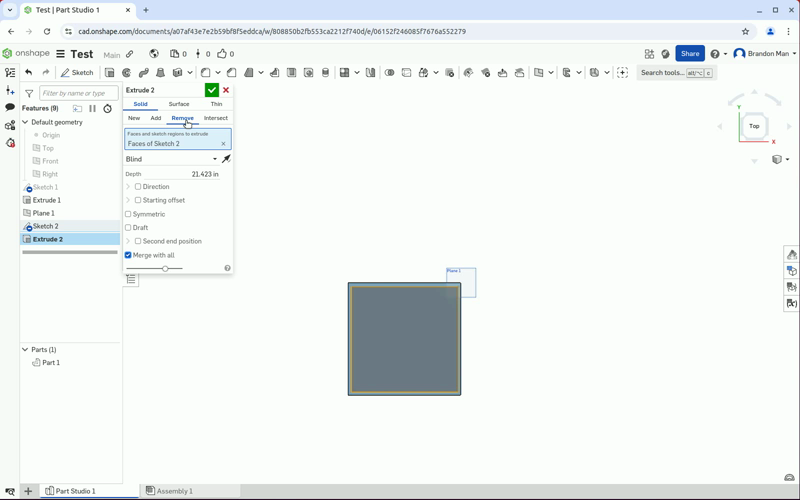
key(enter)
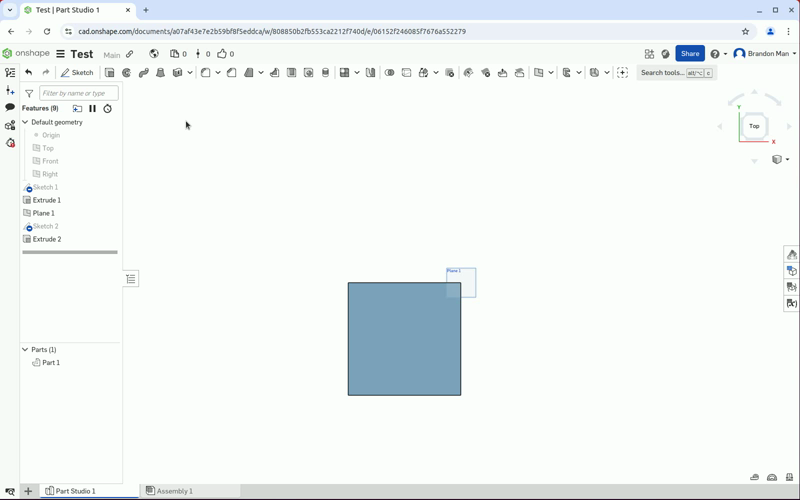
key(shift+h)
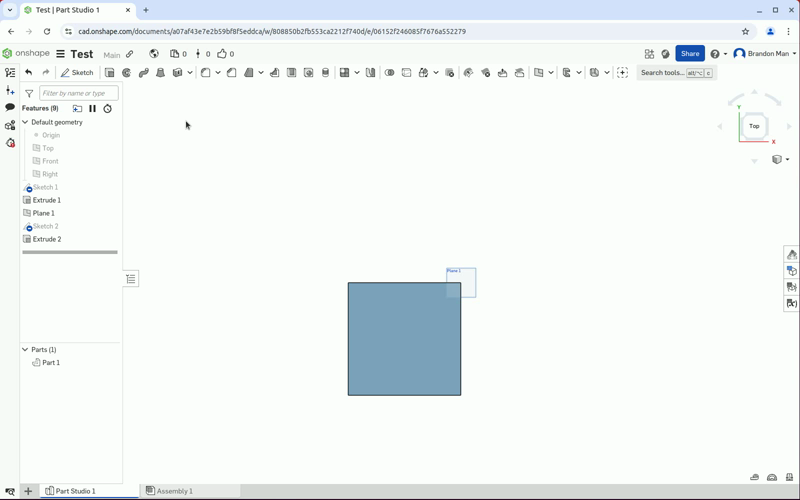
key(shift+h)
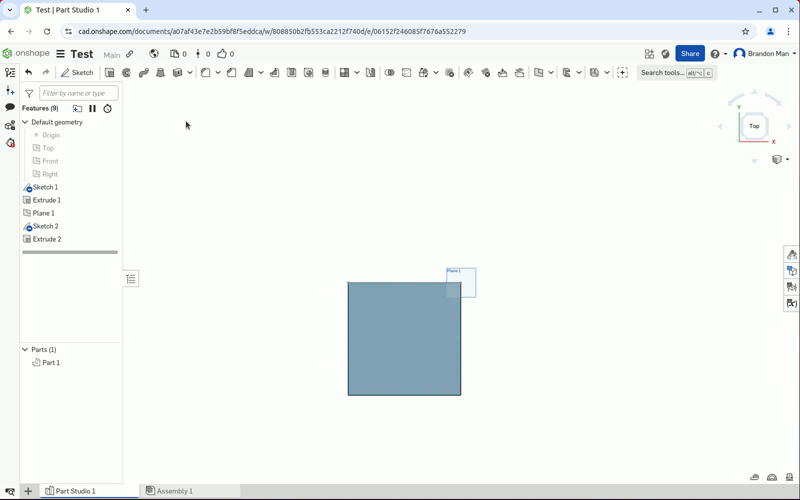
key(shift+7)
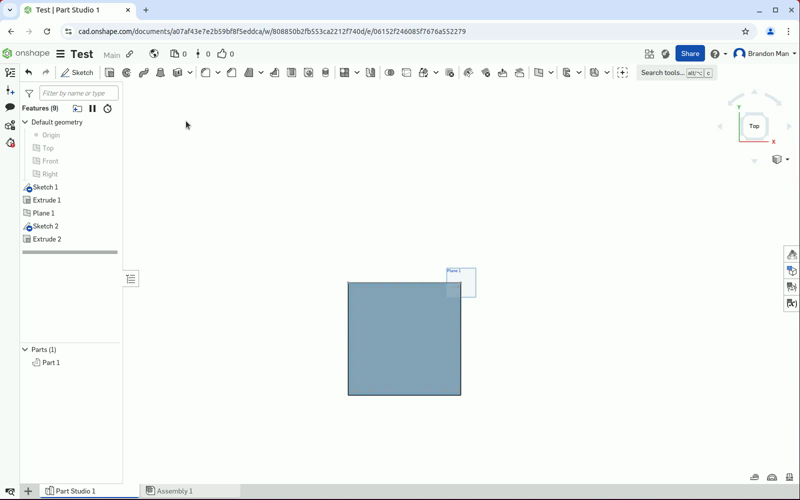
key(up, 3)
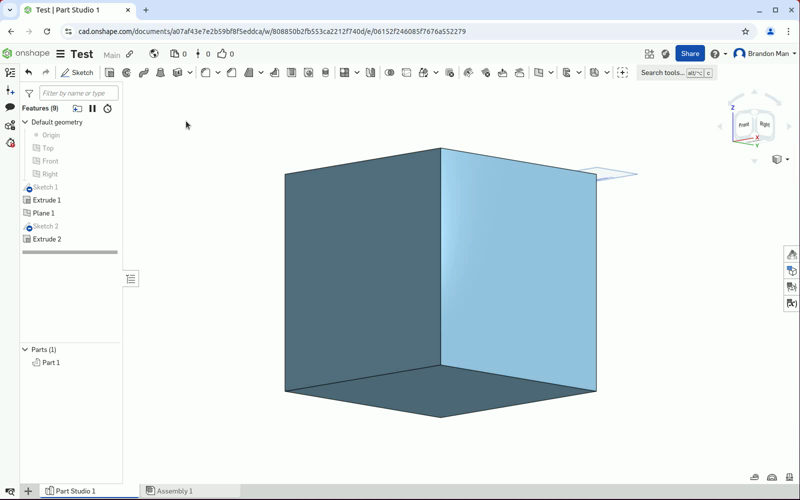
key(left, 3)
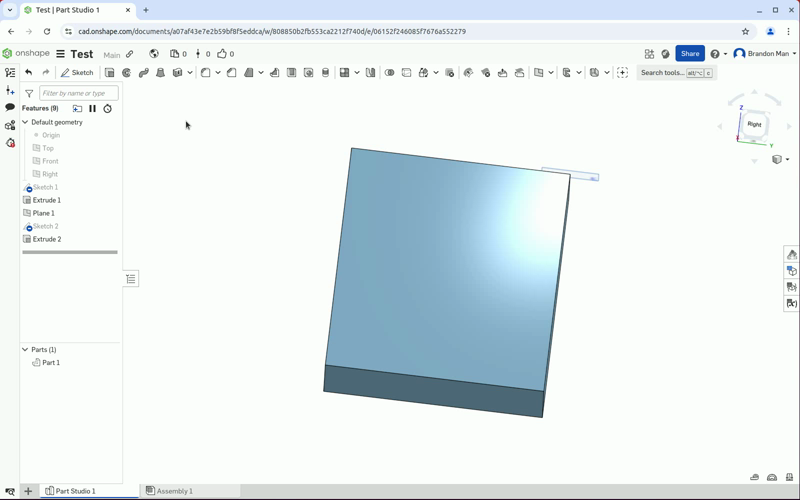
key(right, 3)
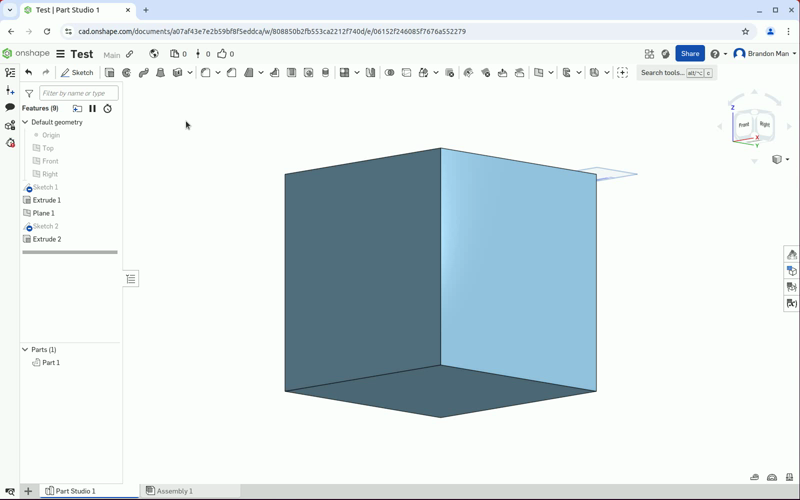
key(down, 3)
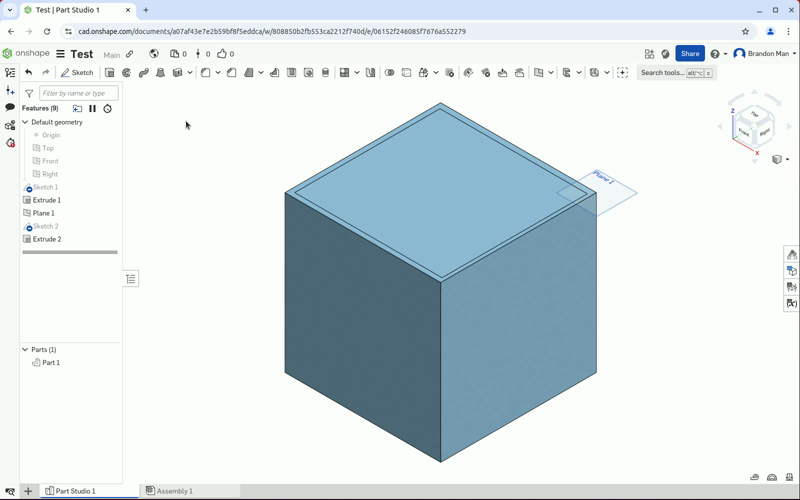
mouse_move(73, 189)
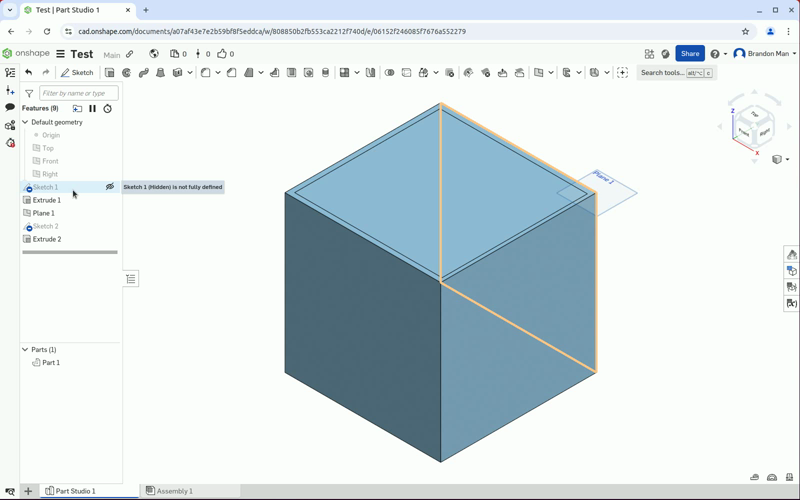
click(73, 189)